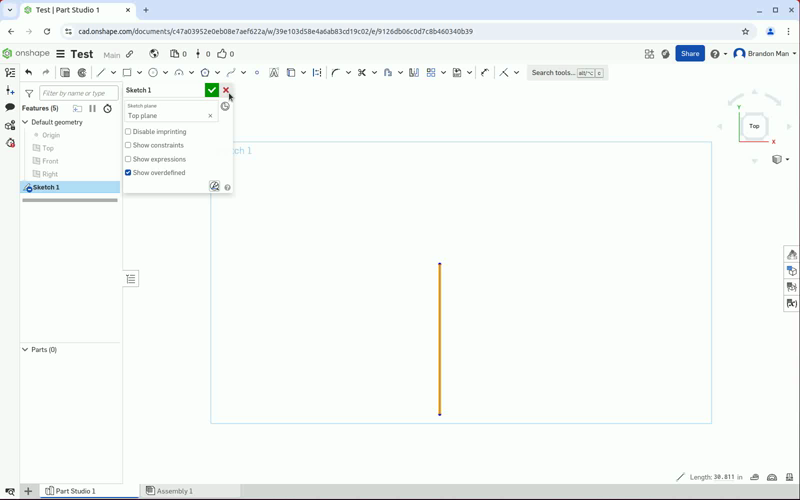
key(shift+h)
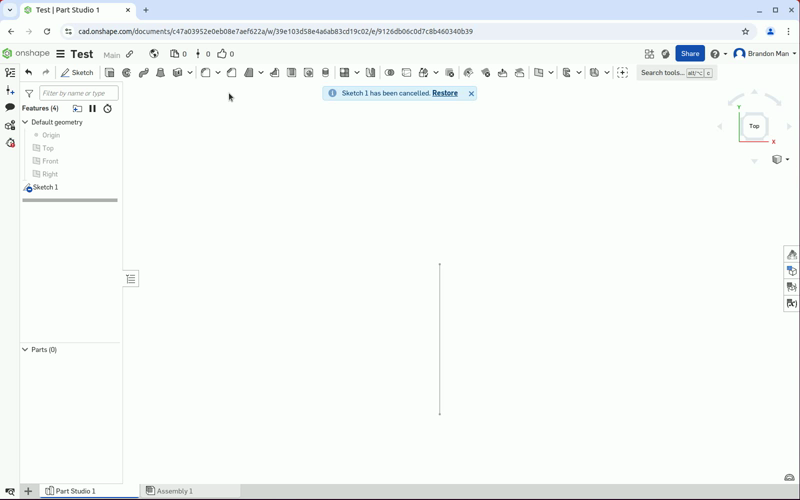
mouse_move(73, 352)
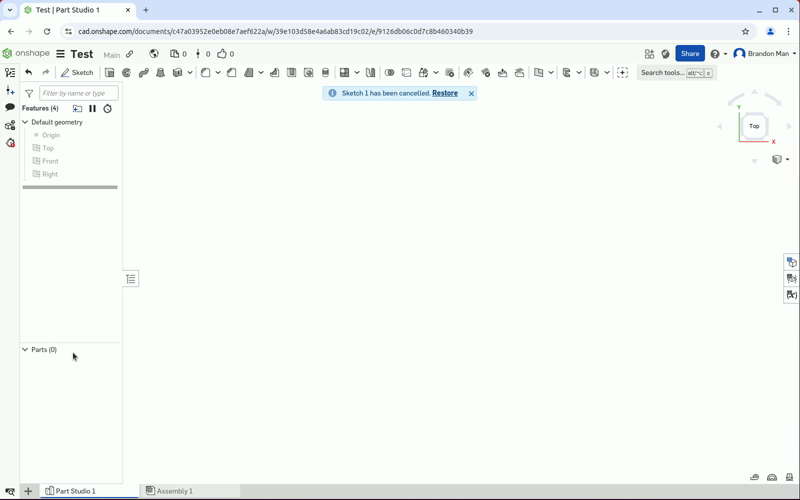
key(y)
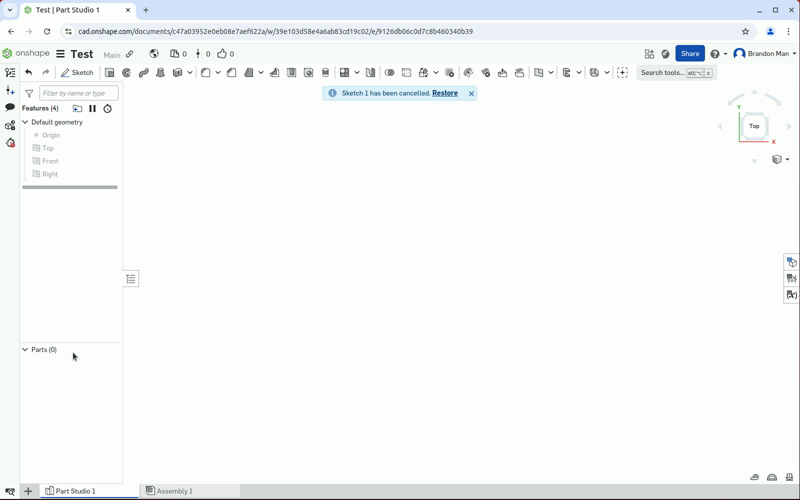
key(shift+p)
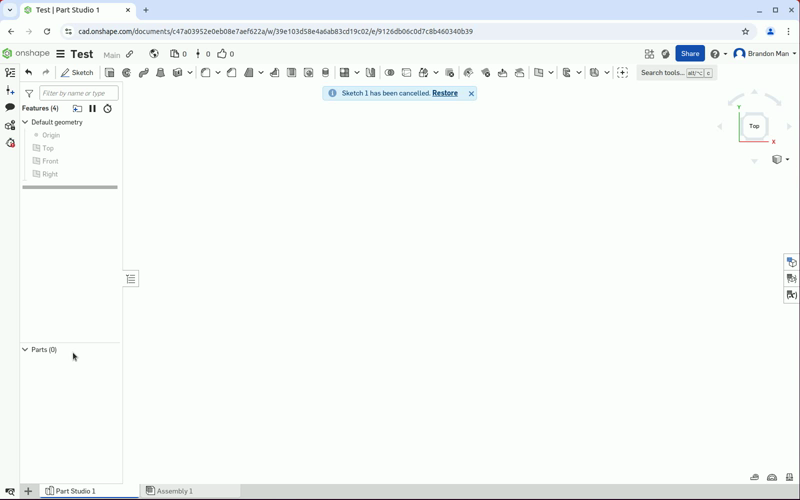
key(space)
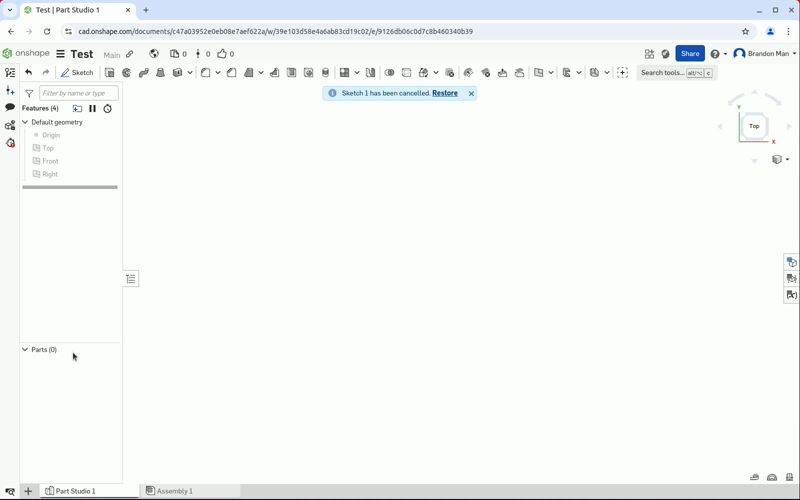
key_down(shift)
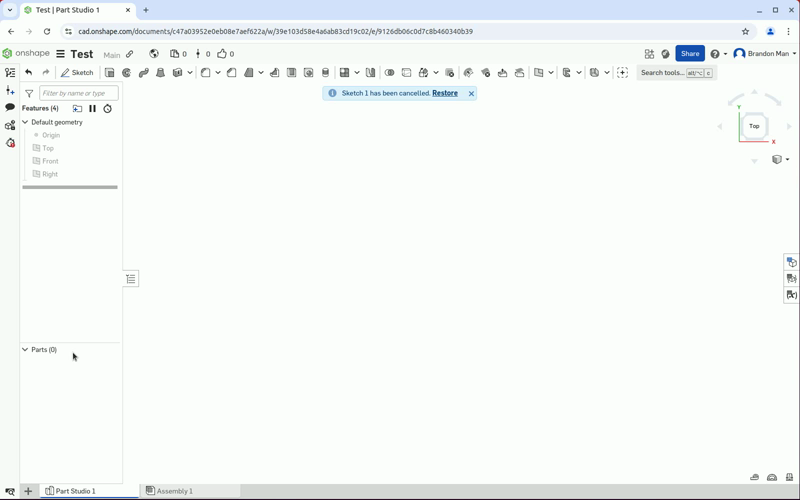
key(up)
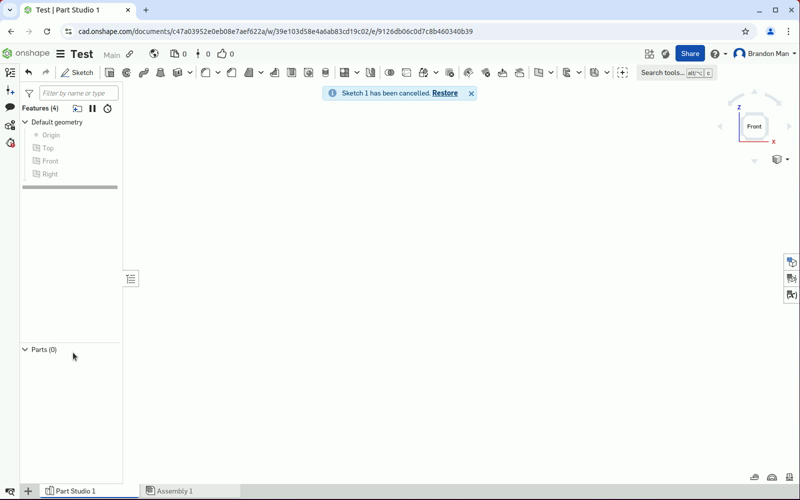
key_up(shift)
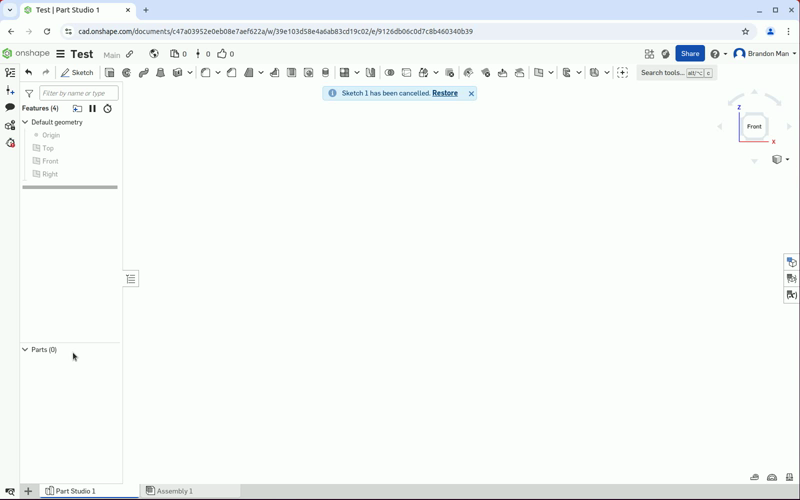
mouse_move(73, 352)
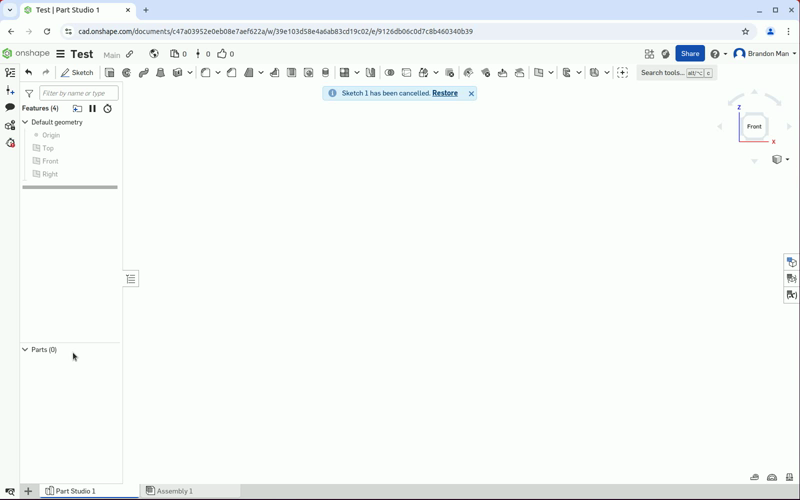
key(shift+y)
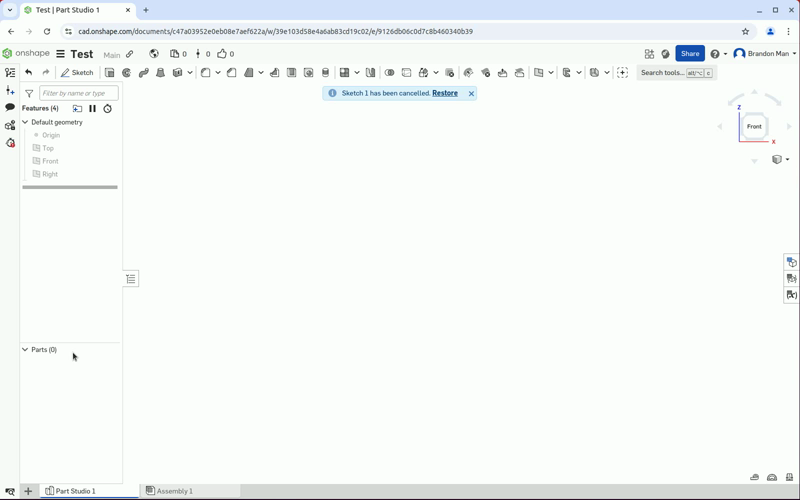
key(shift+s)
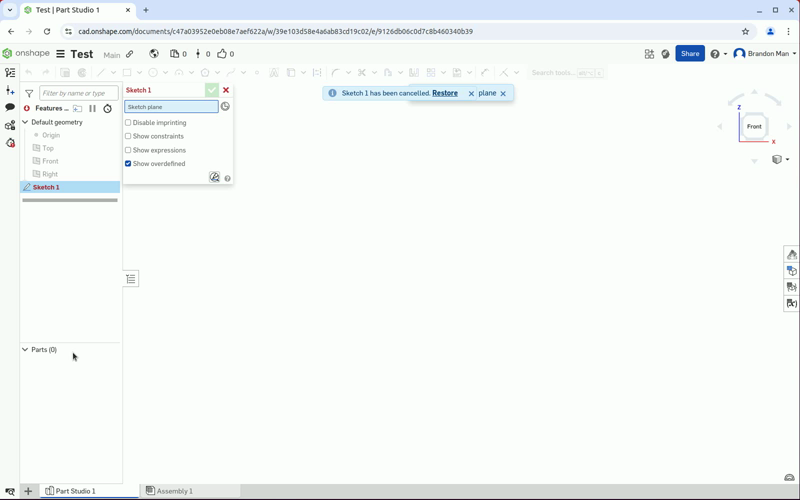
mouse_move(73, 163)
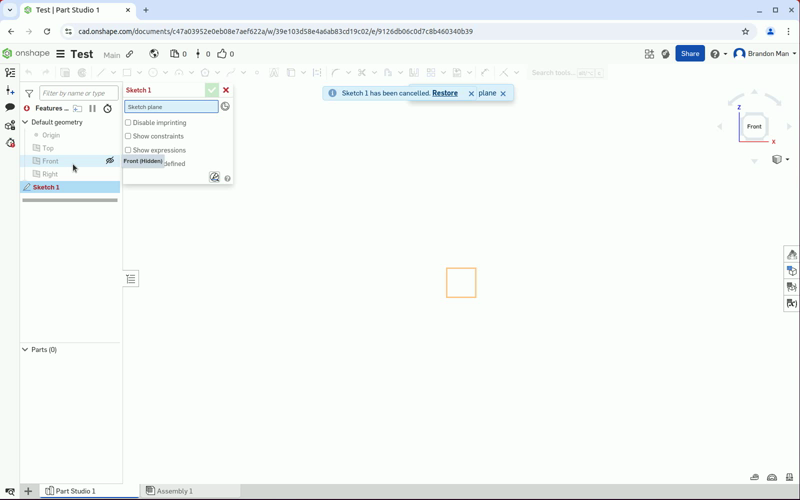
click(73, 163)
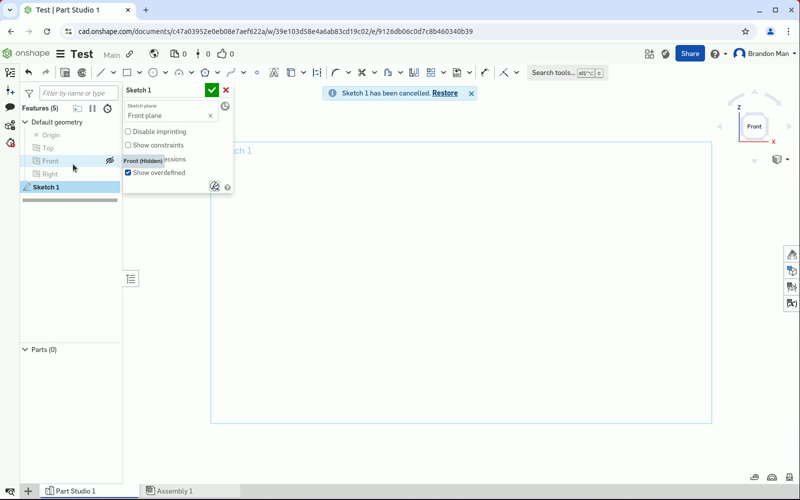
mouse_move(73, 352)
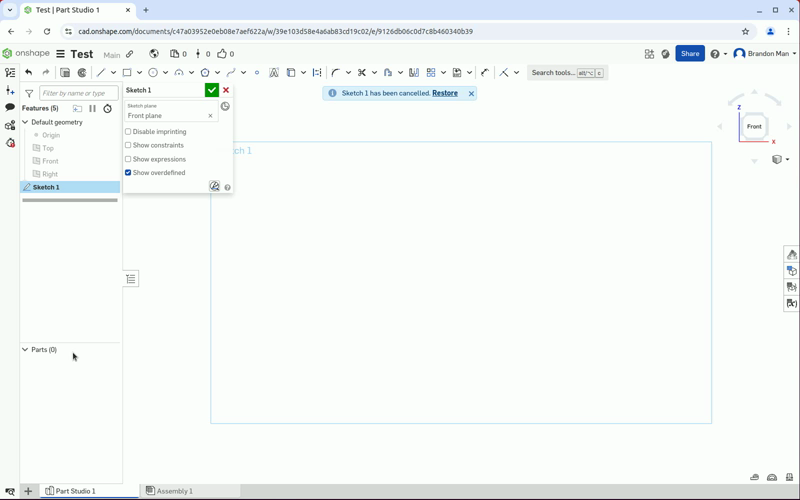
key(y)
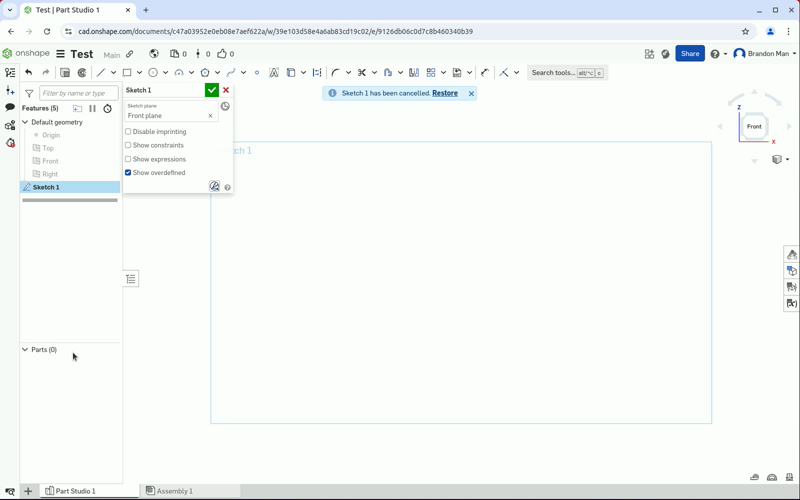
key(l)
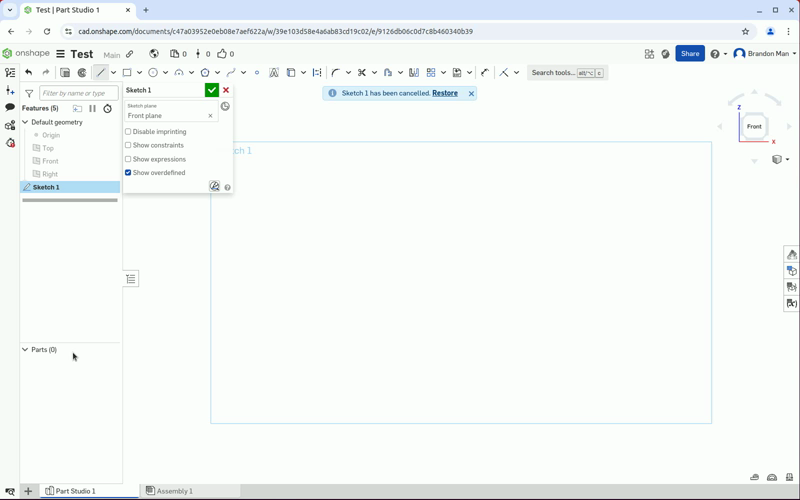
key_down(shift)
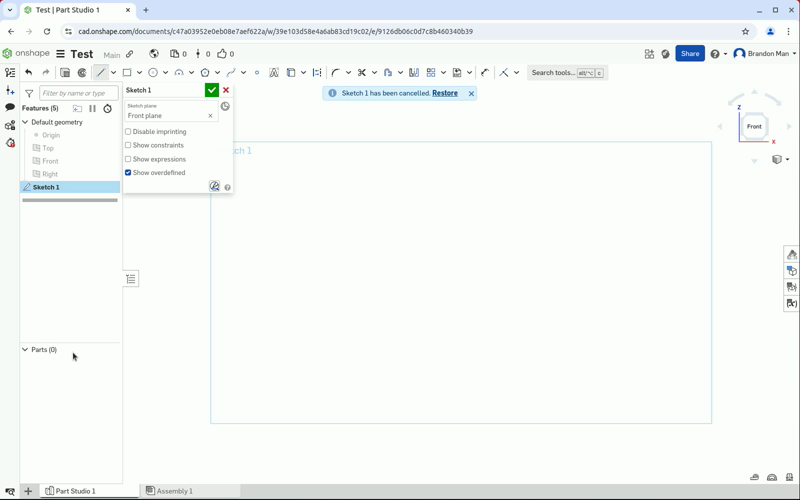
mouse_move(423, 320)
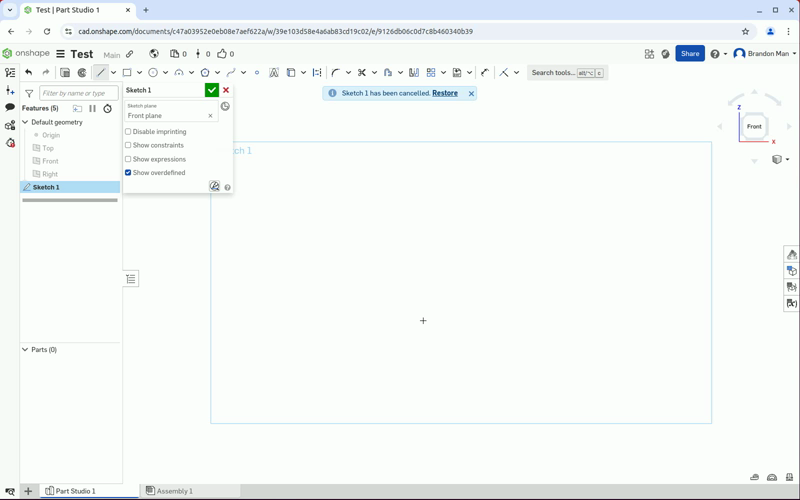
click(423, 320)
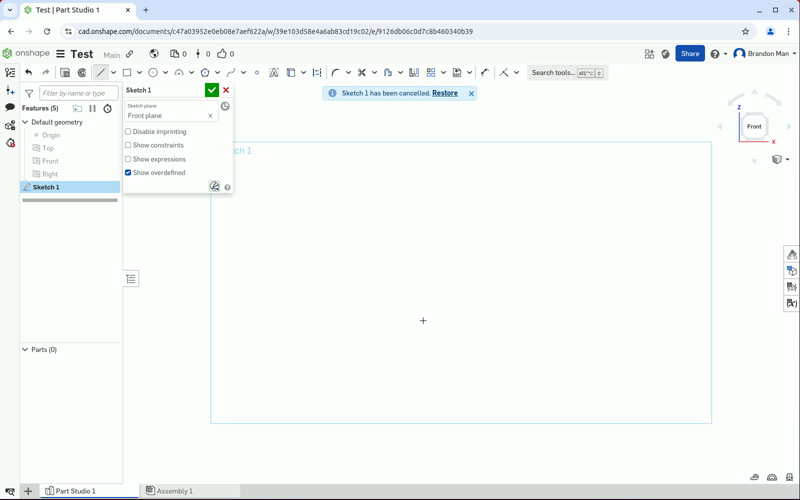
key_up(shift)
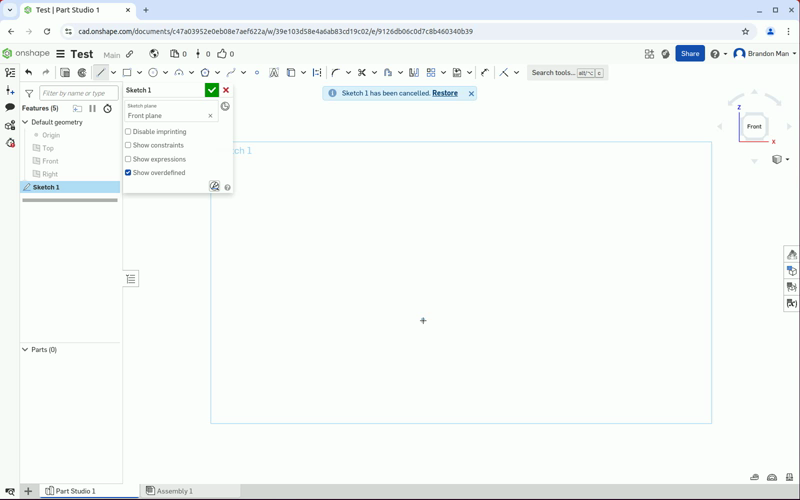
key_down(shift)
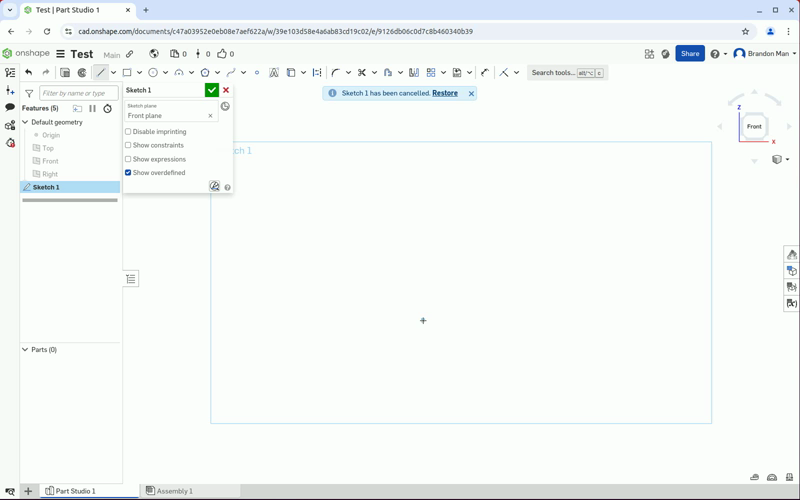
mouse_move(498, 320)
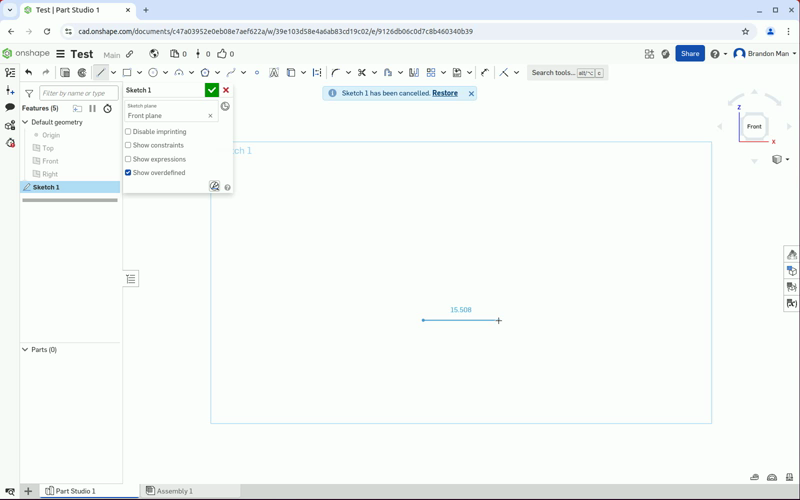
click(498, 320)
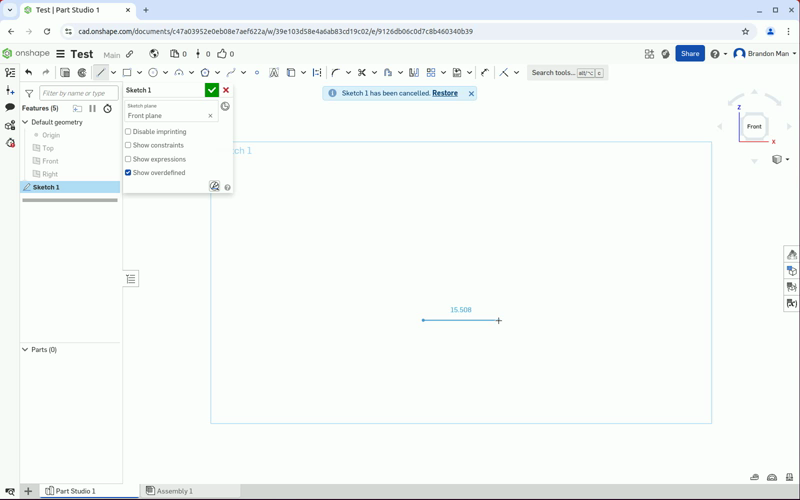
key_up(shift)
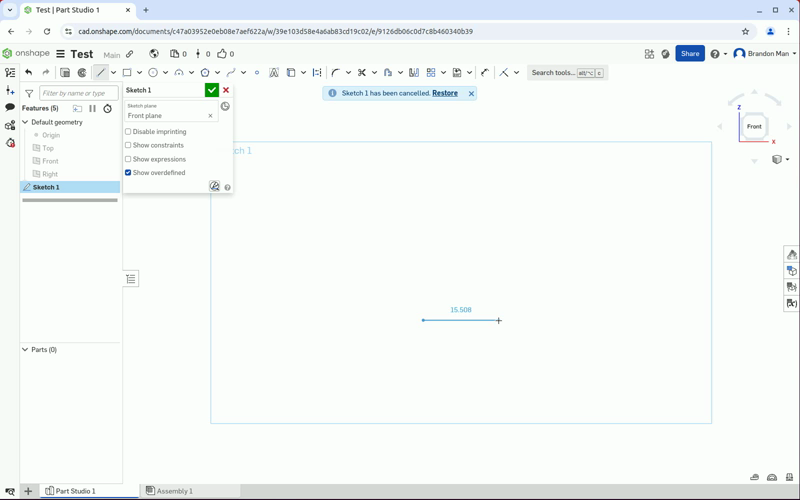
key_down(shift)
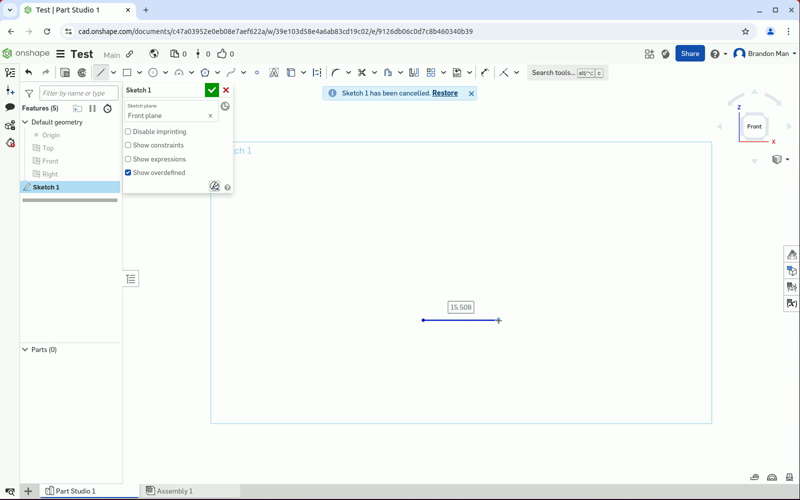
mouse_move(498, 245)
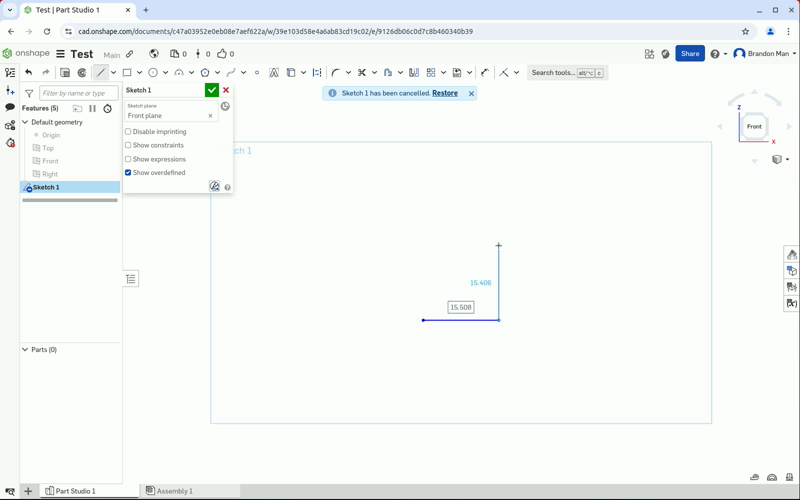
click(498, 245)
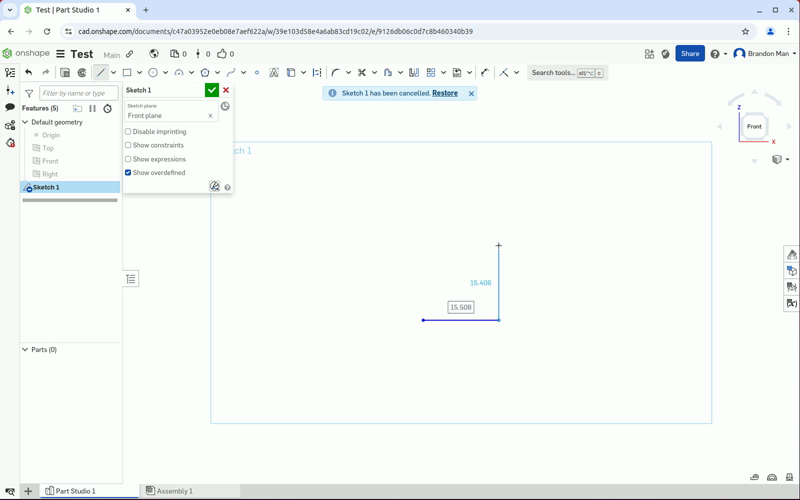
key_up(shift)
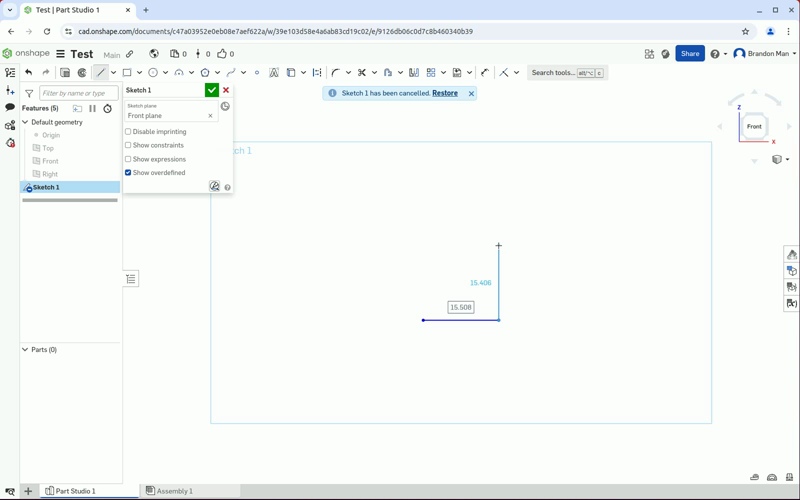
key_down(shift)
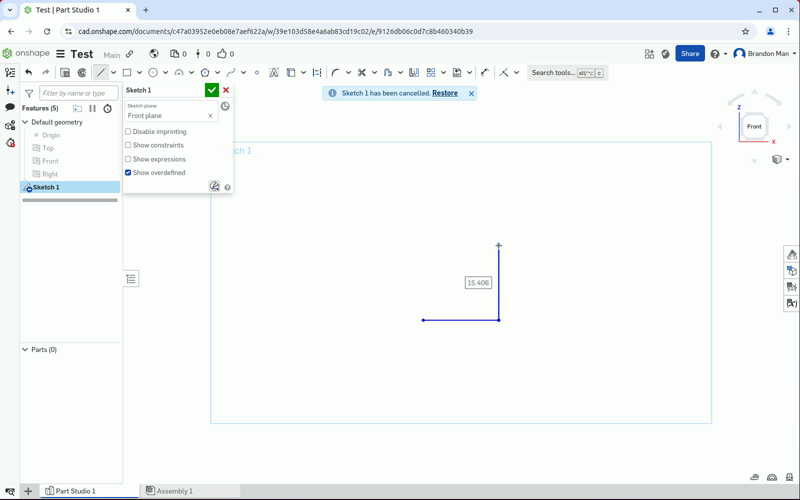
mouse_move(423, 245)
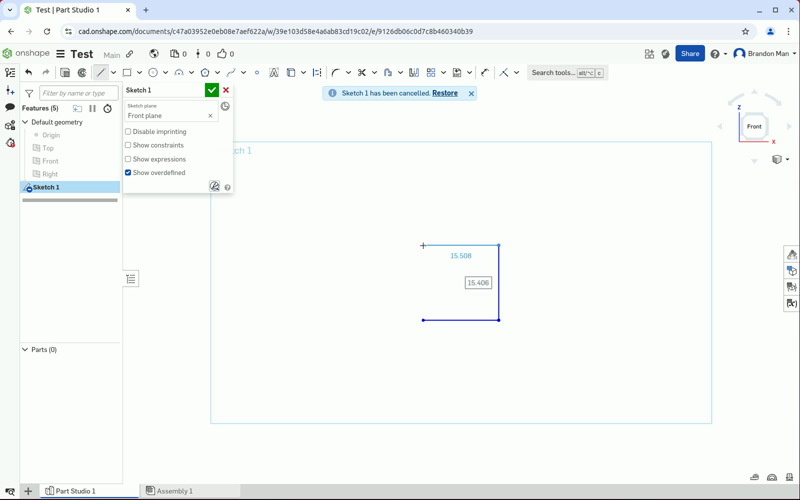
click(423, 245)
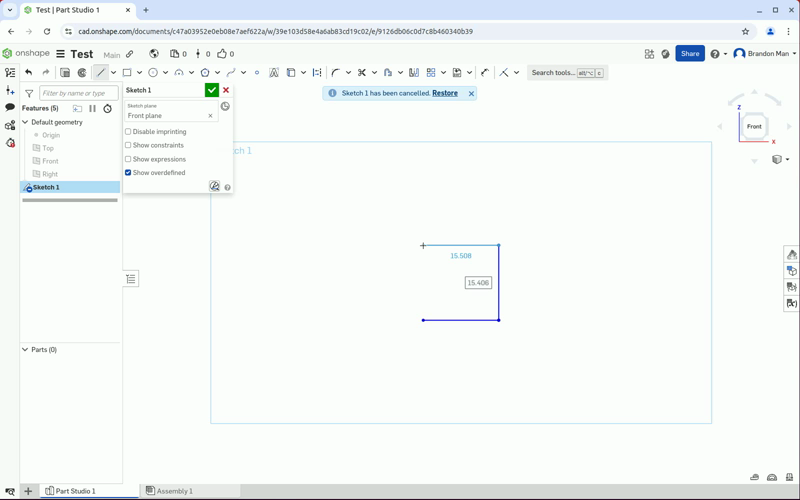
key_up(shift)
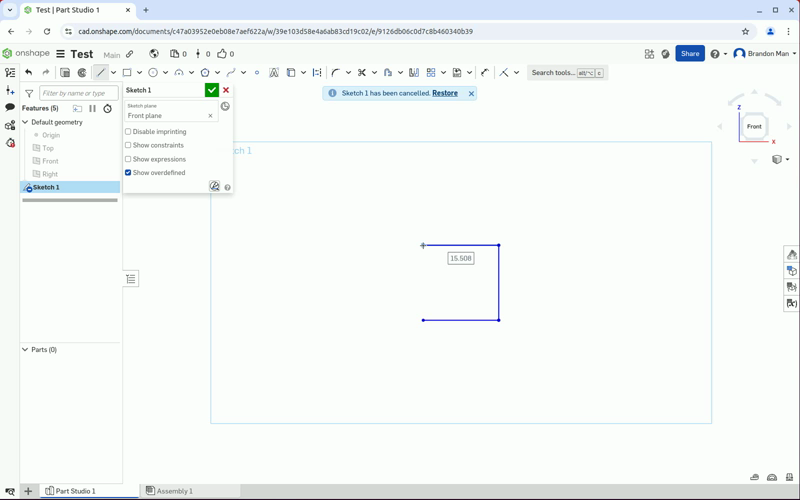
key_down(shift)
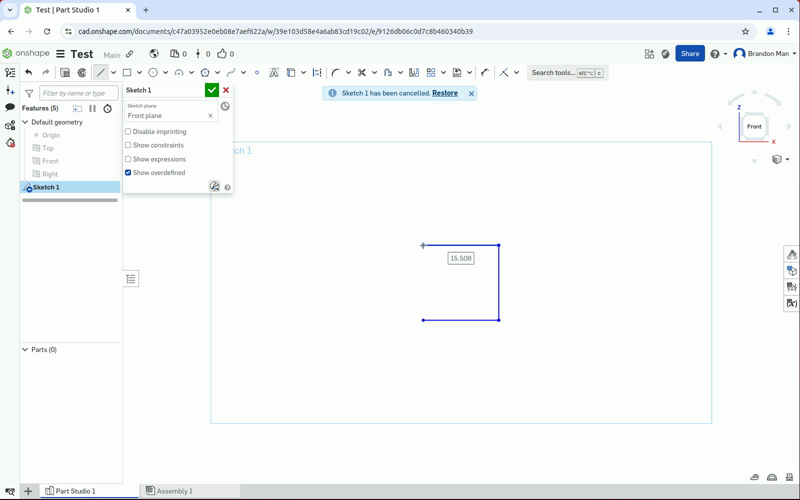
mouse_move(423, 320)
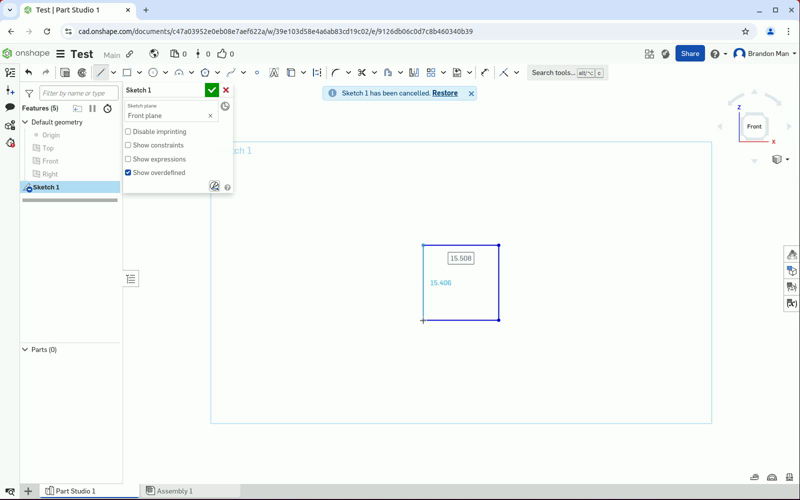
key_up(shift)
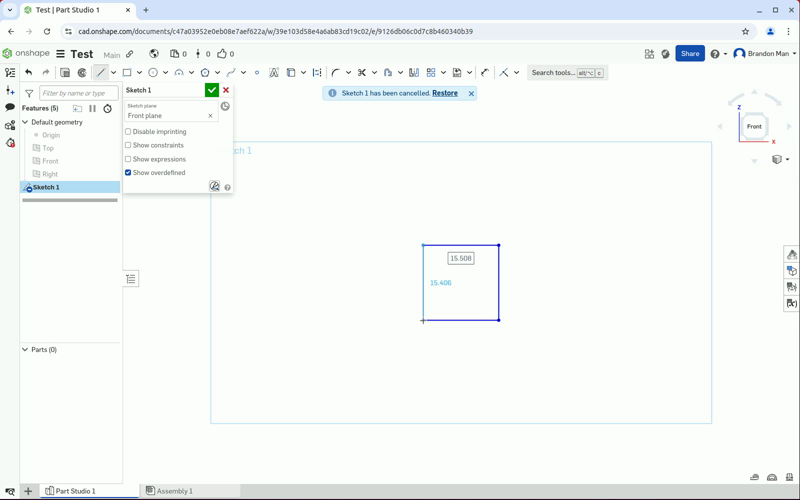
click(423, 320)
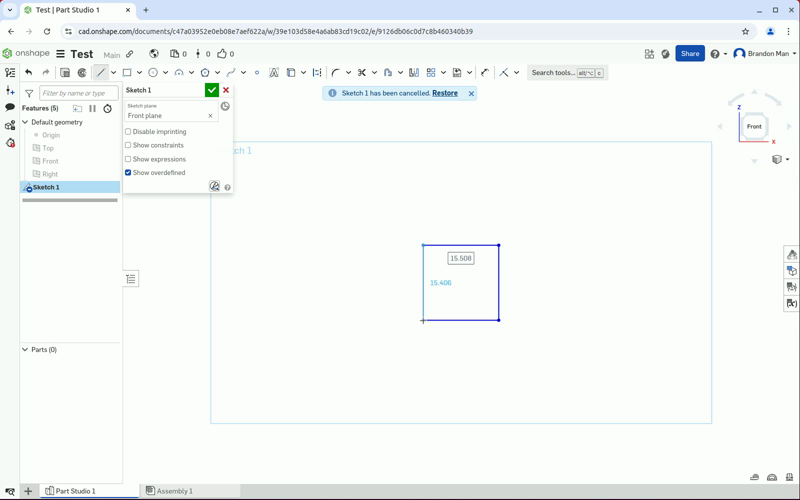
key(esc)
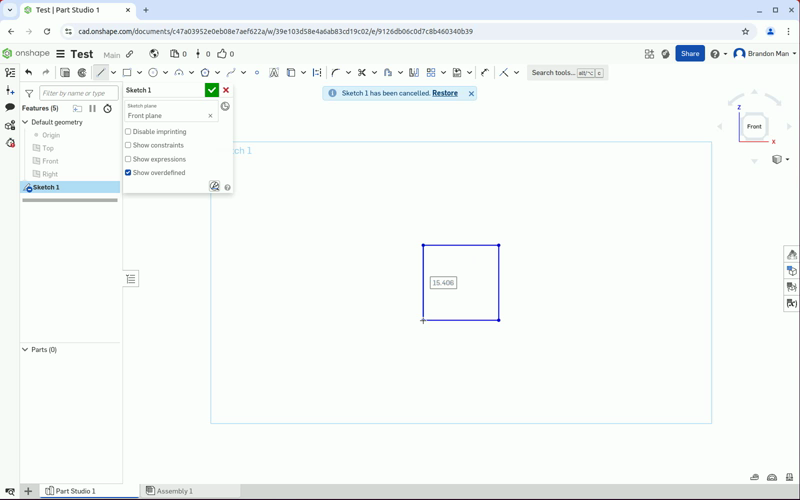
mouse_move(482, 315)
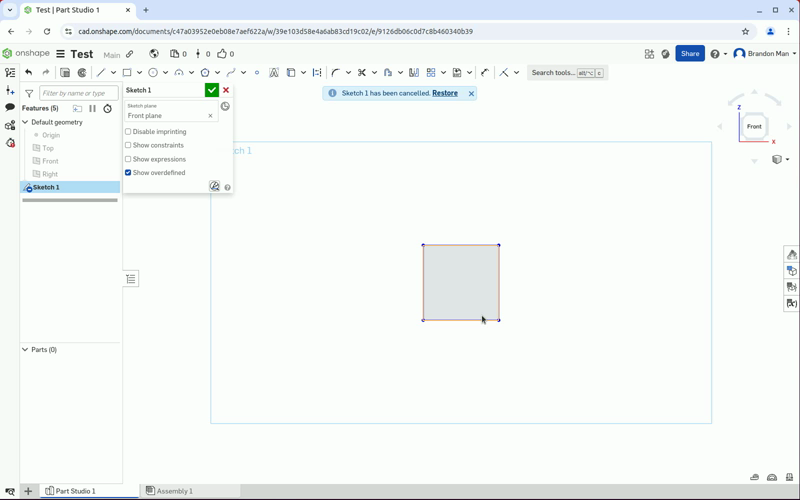
click(482, 315)
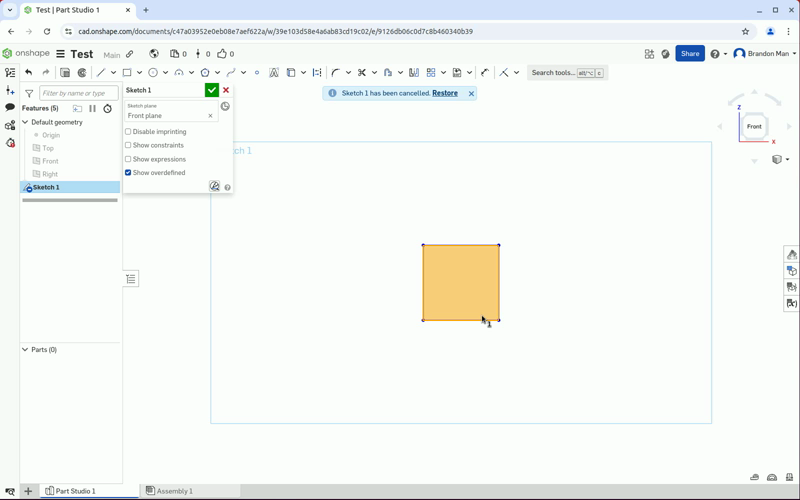
mouse_move(73, 352)
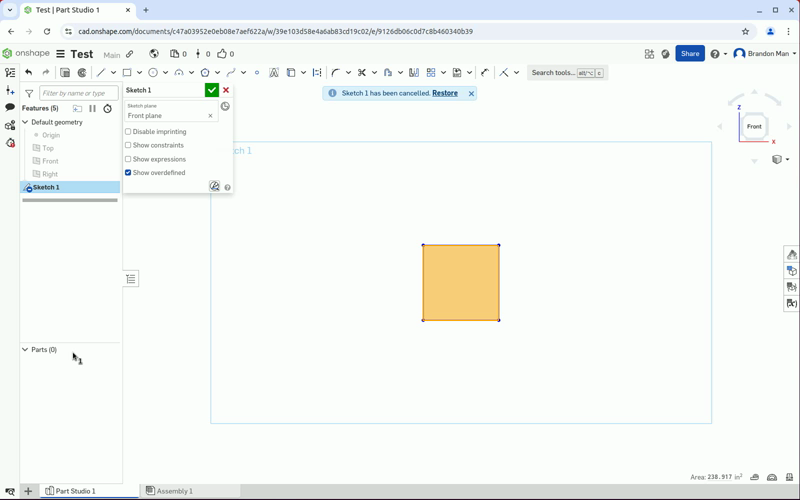
key(shift+y)
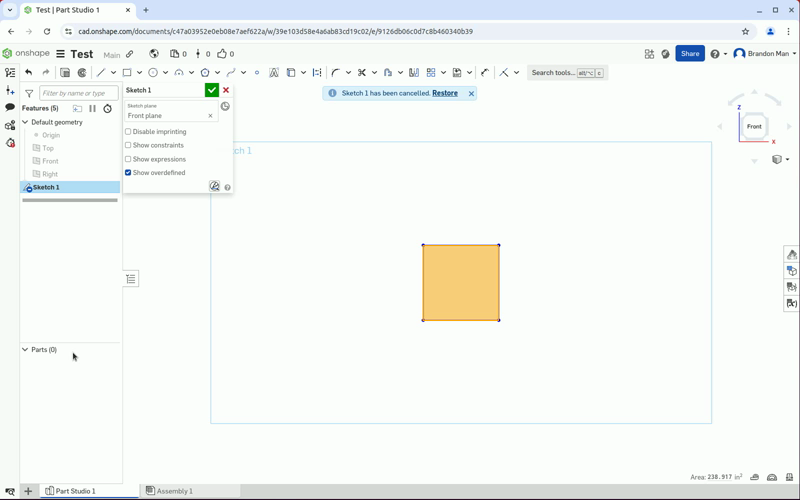
key(shift+e)
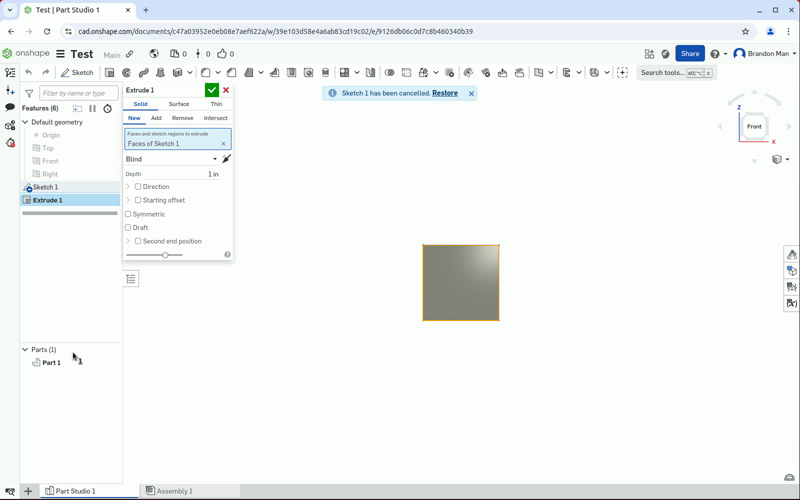
mouse_move(143, 106)
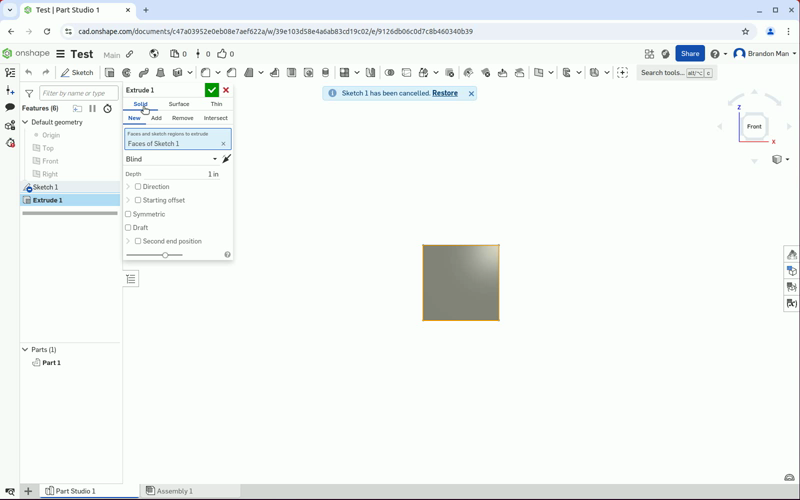
click(143, 106)
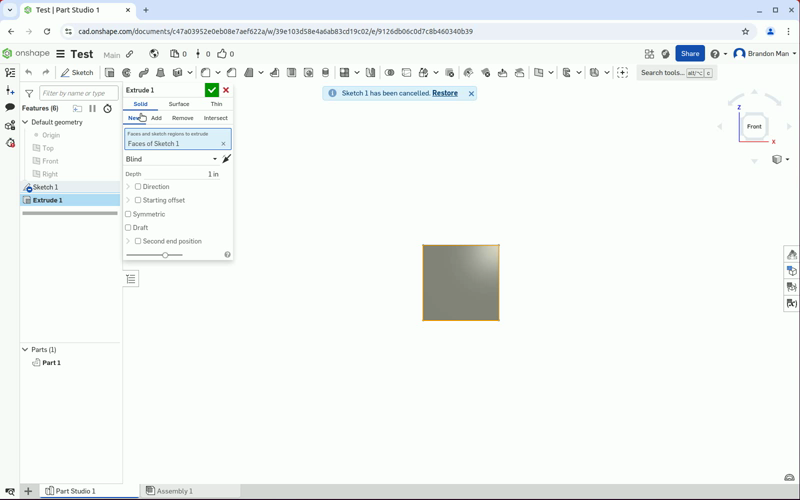
mouse_move(137, 120)
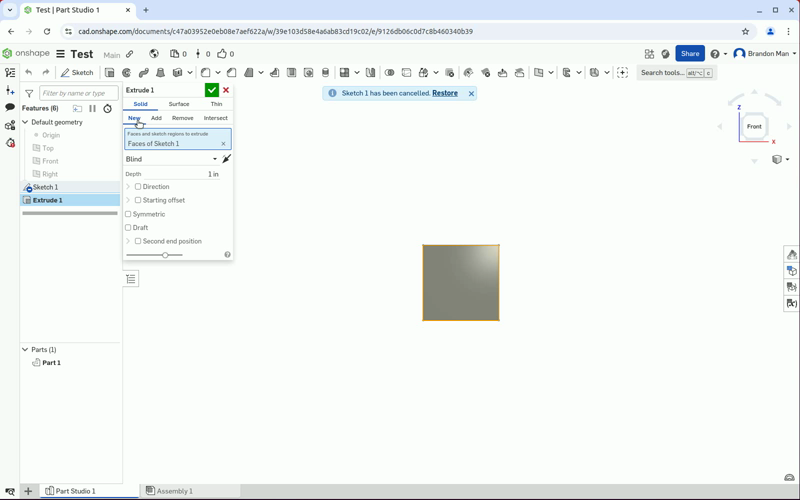
click(137, 120)
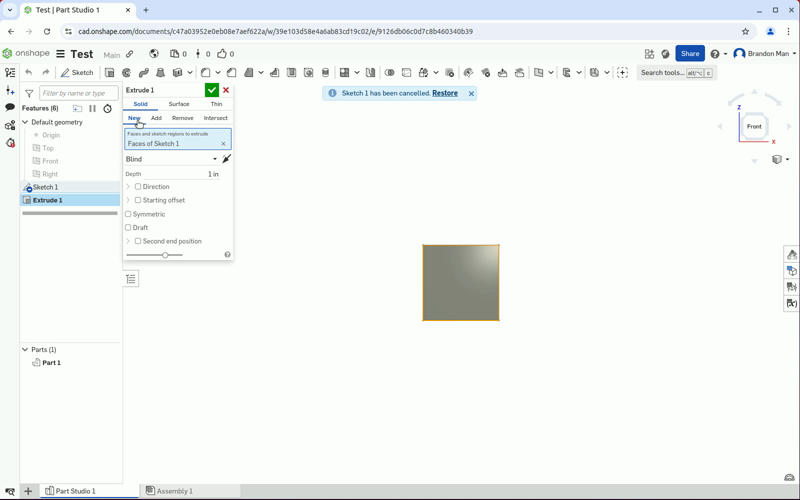
key(tab, 4)
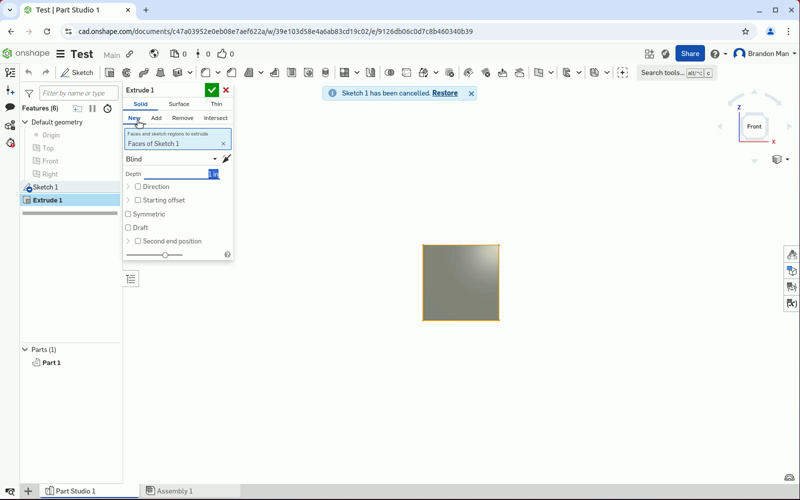
text(3.851)
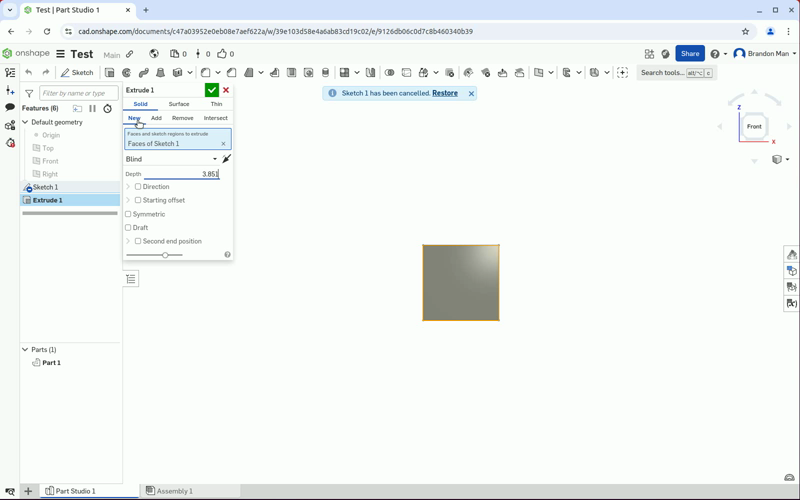
key(enter)
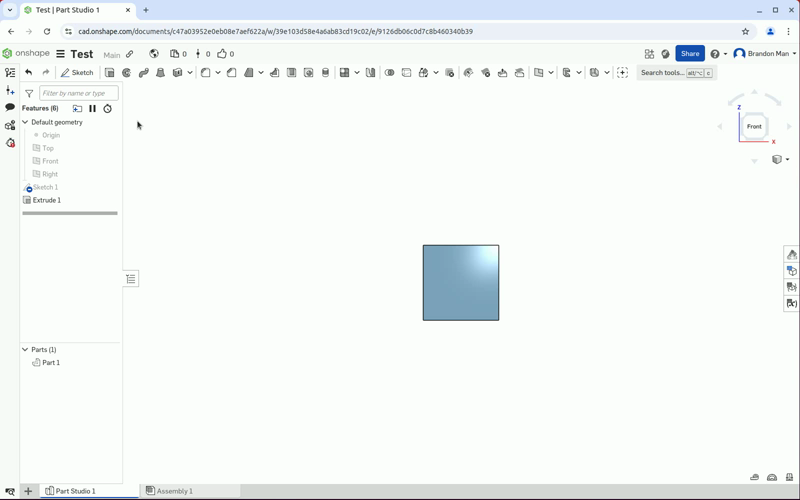
key(shift+h)
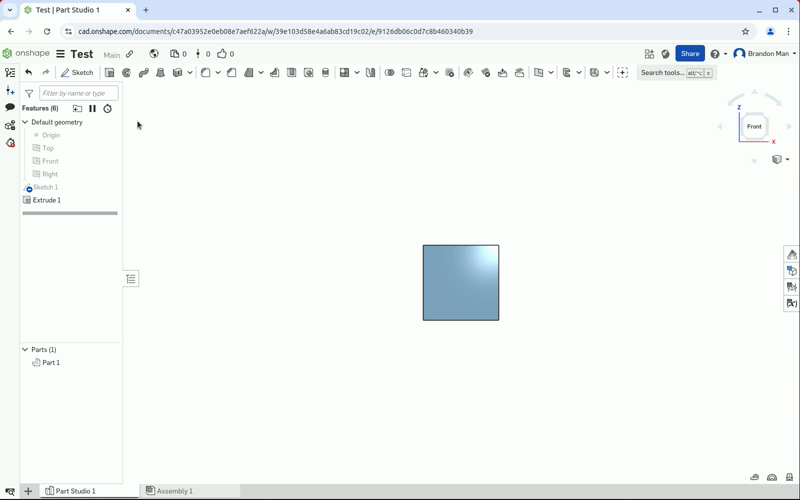
key(shift+h)
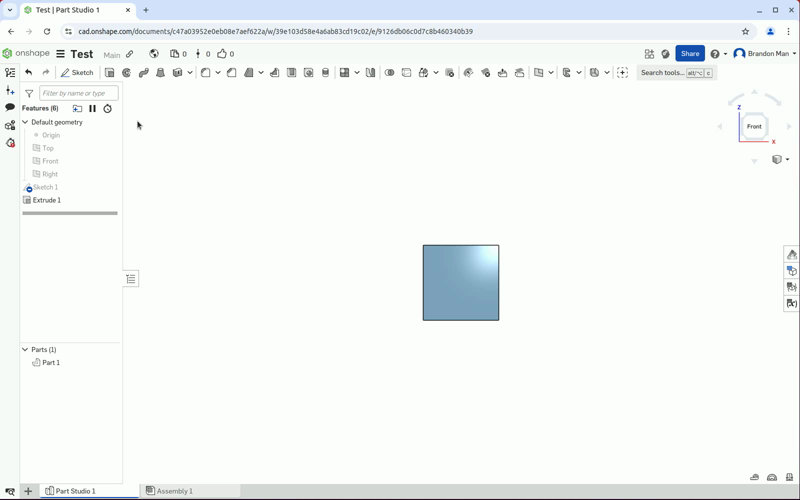
mouse_move(73, 189)
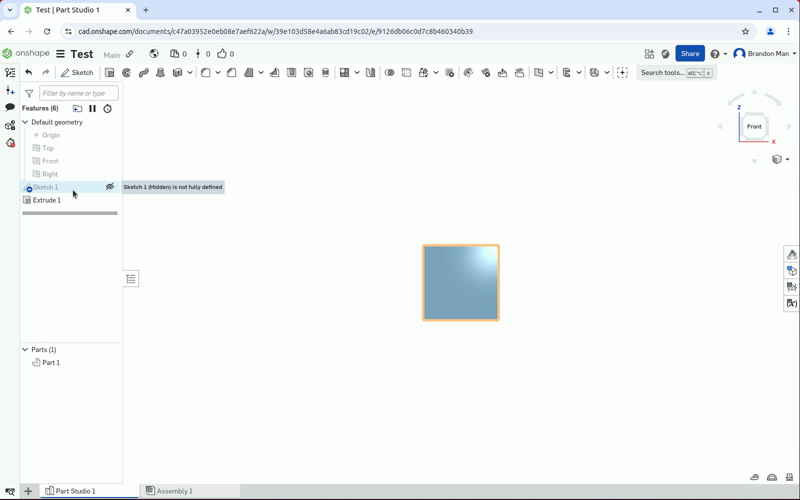
click(73, 189)
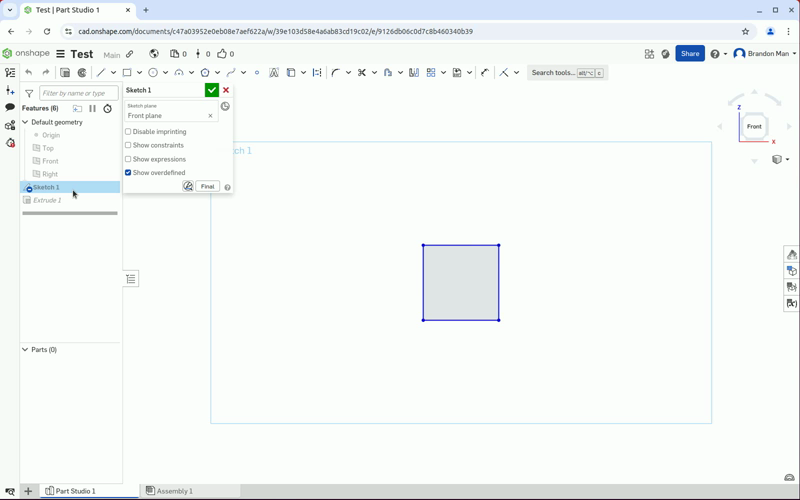
mouse_move(229, 92)
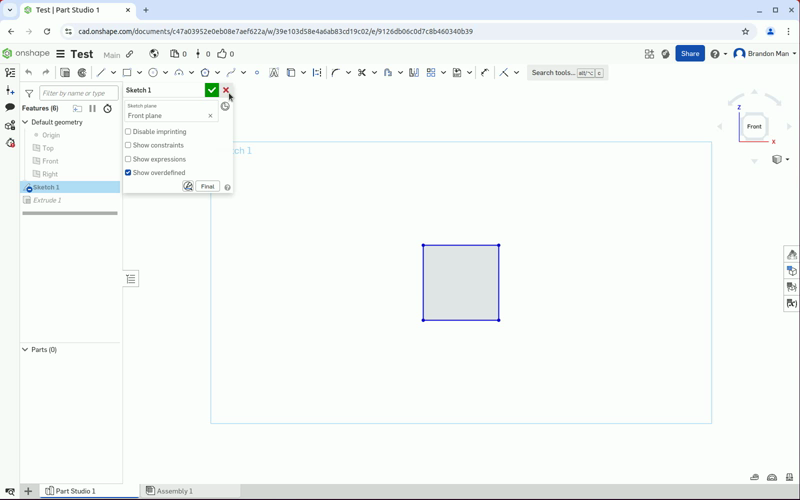
click(229, 92)
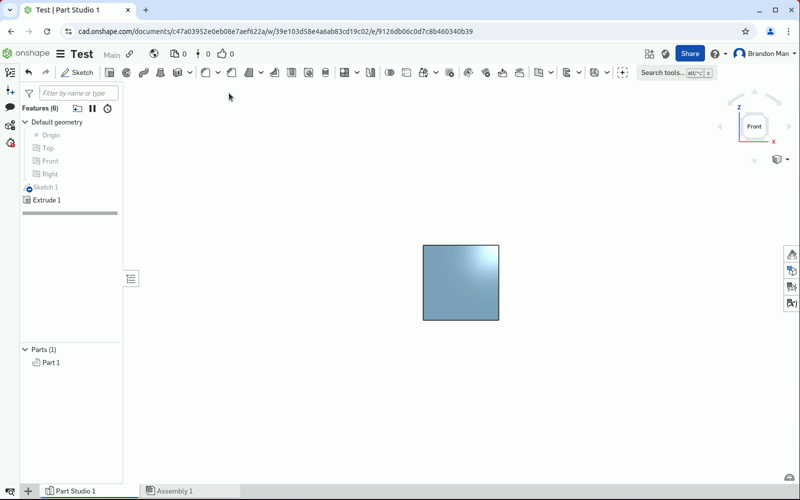
mouse_move(541, 75)
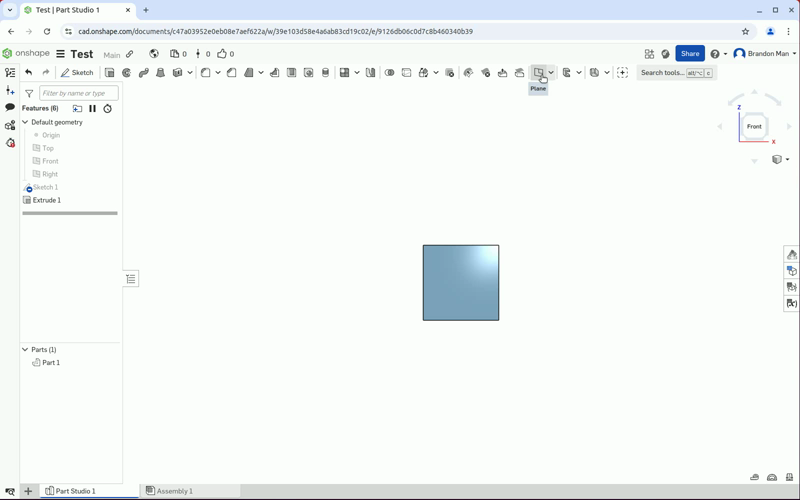
click(541, 75)
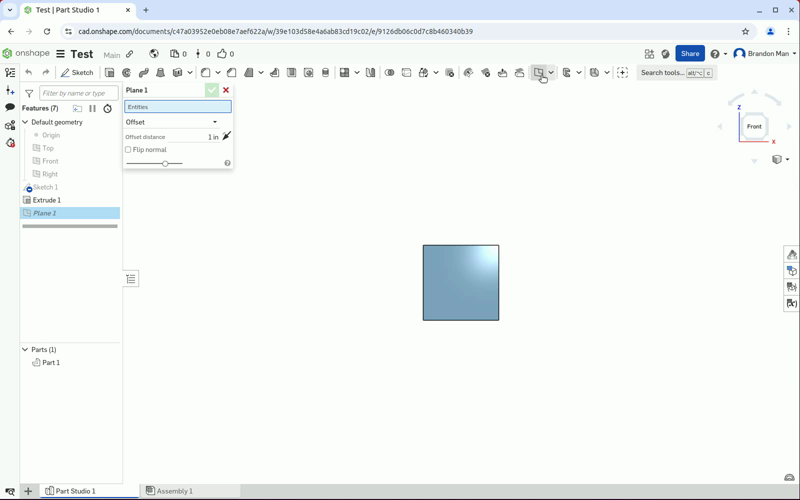
mouse_move(73, 163)
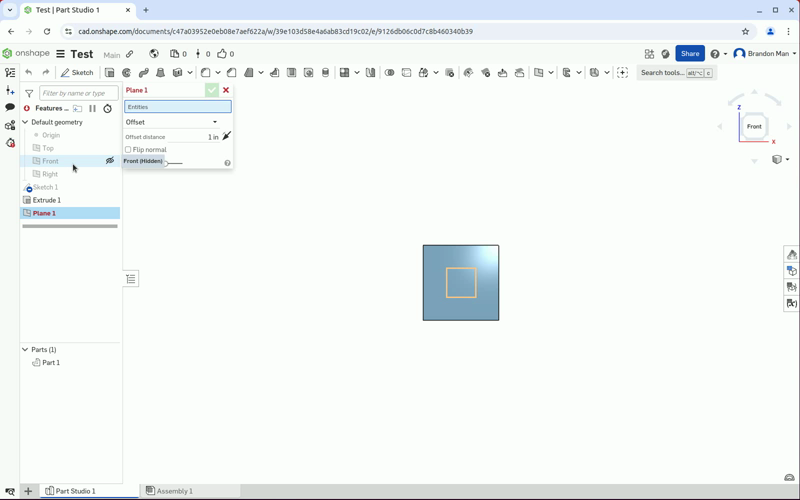
click(73, 163)
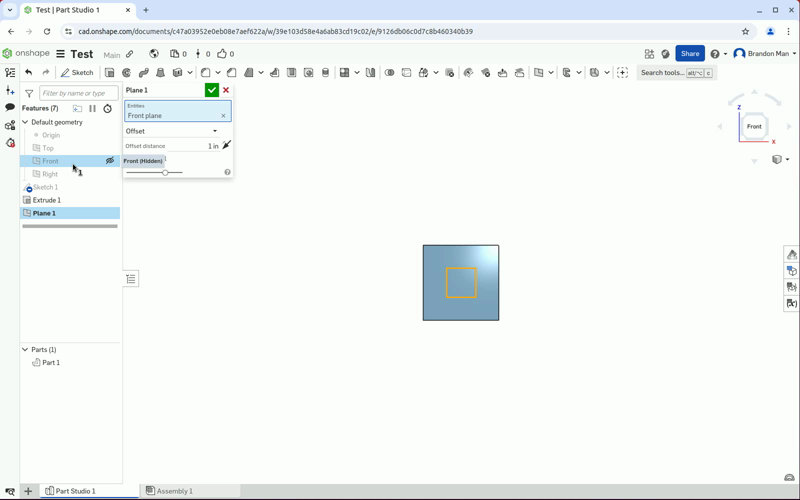
key(tab, 2)
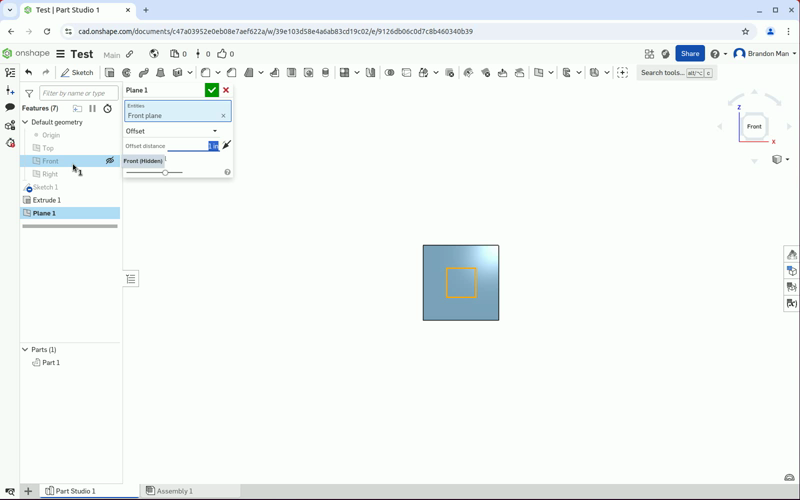
text(3.851)
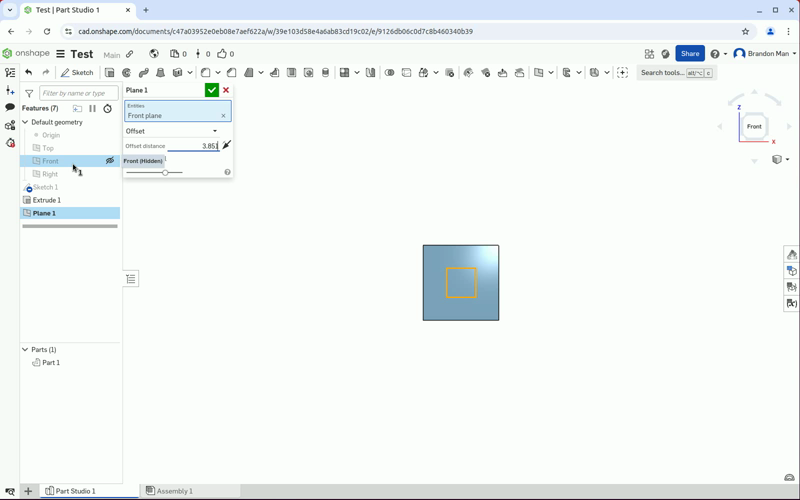
key(enter, 2)
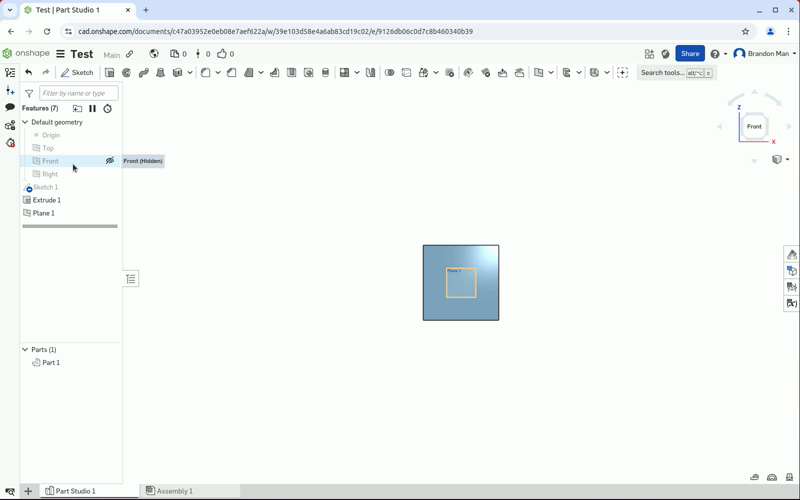
key(shift+s)
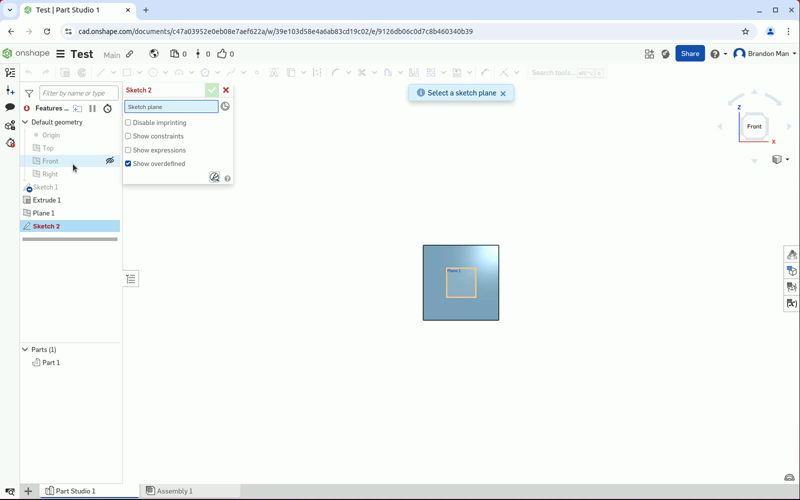
mouse_move(73, 215)
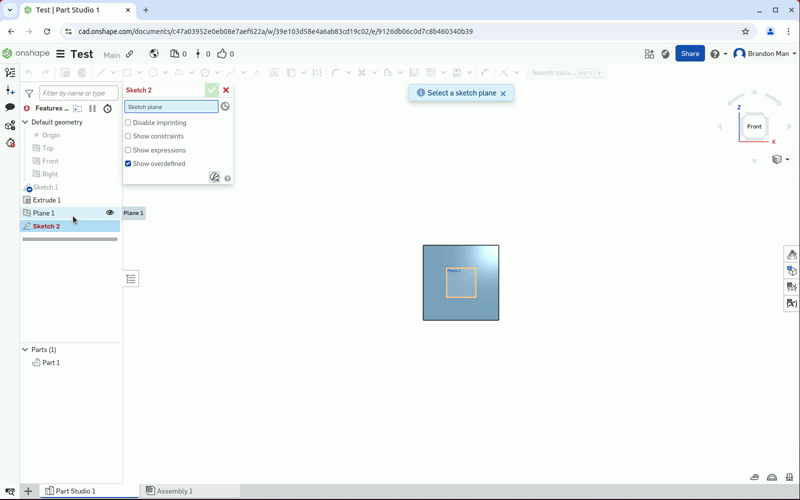
click(73, 215)
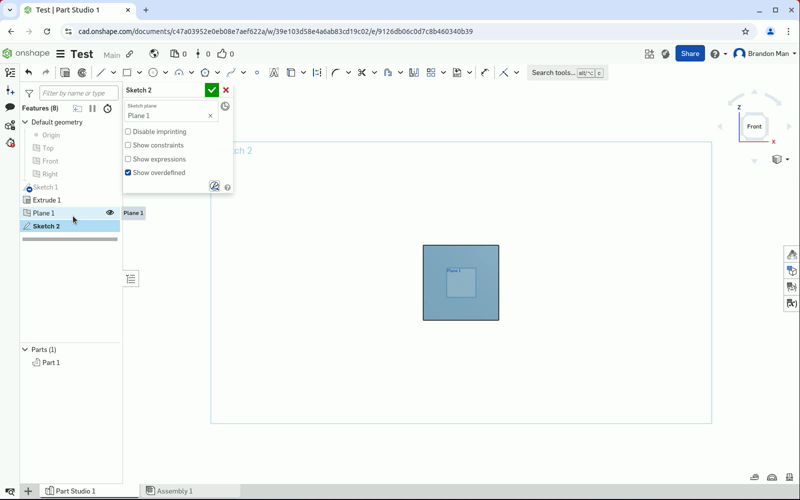
mouse_move(73, 352)
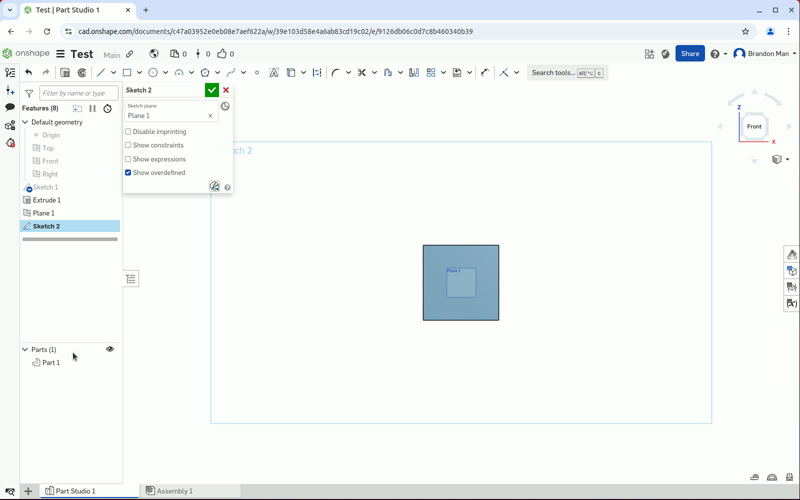
key(y)
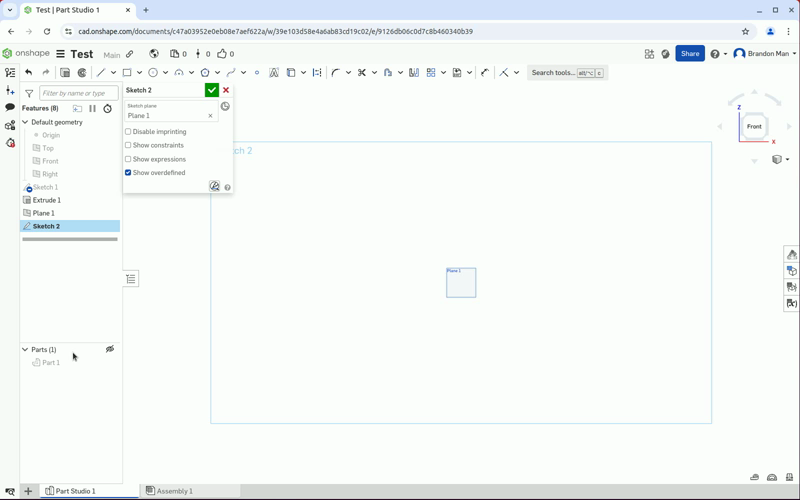
key(c)
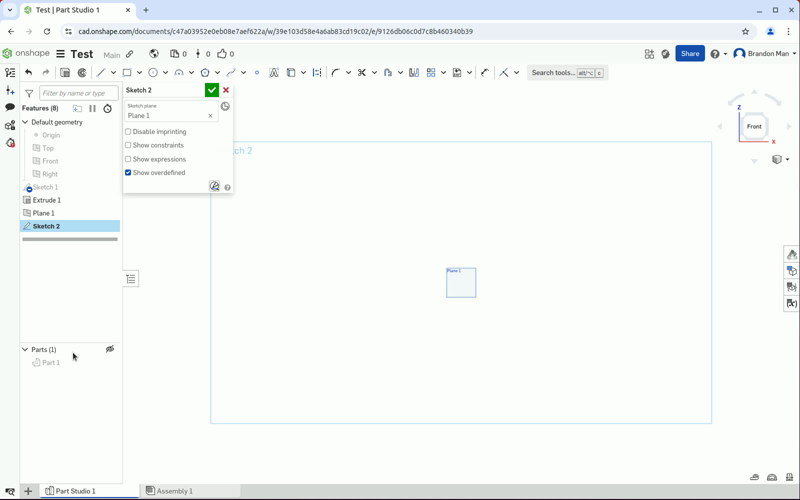
key_down(shift)
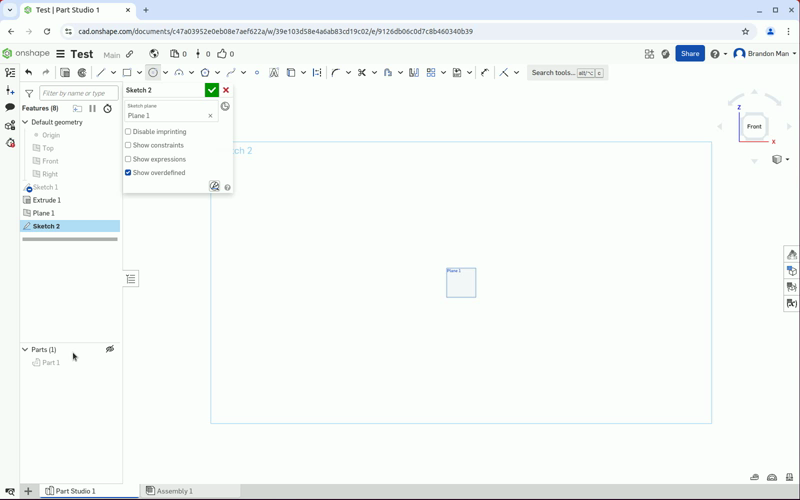
mouse_move(461, 282)
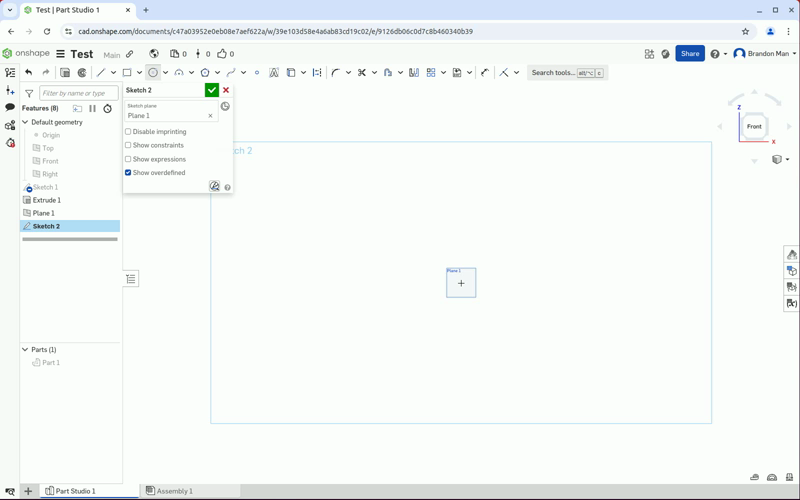
click(461, 282)
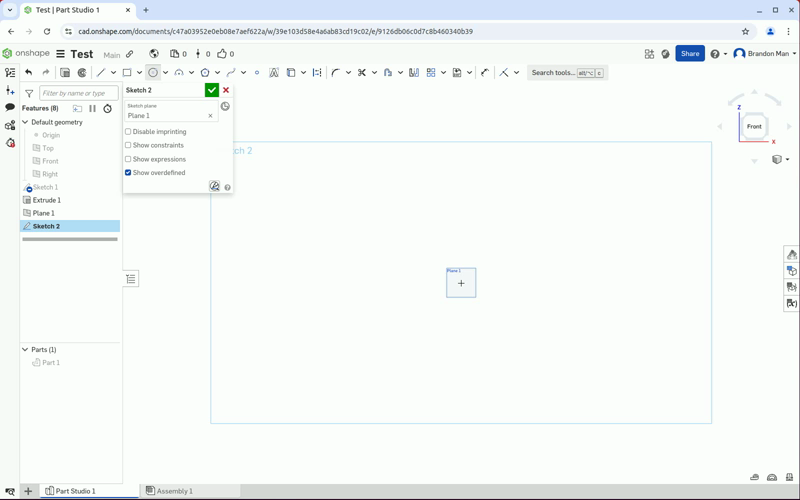
key_up(shift)
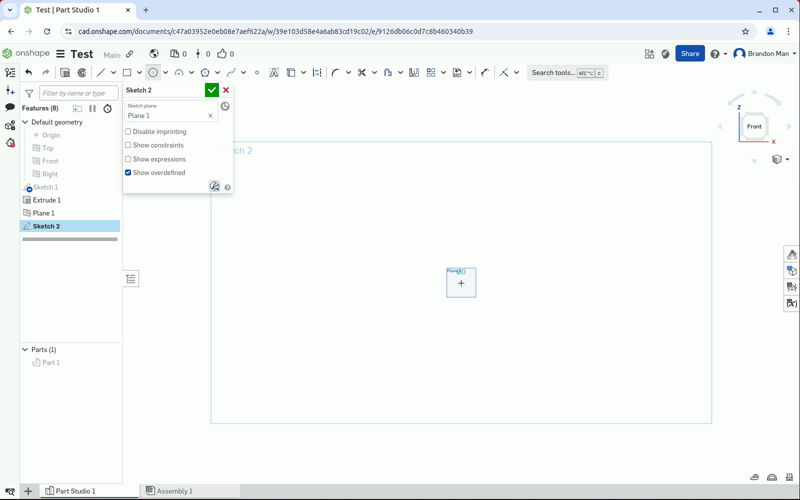
mouse_move(480, 282)
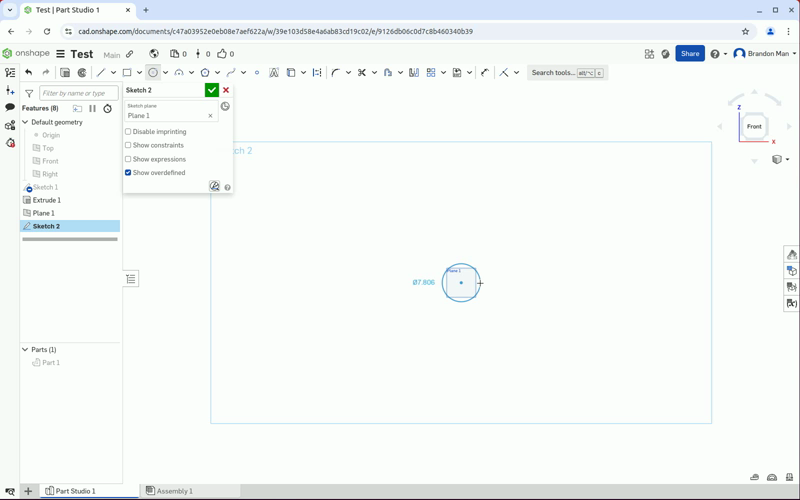
click(480, 282)
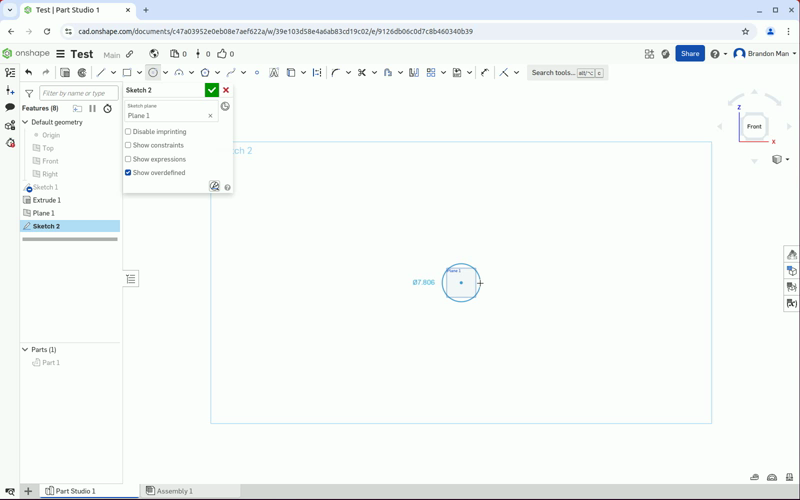
key(esc)
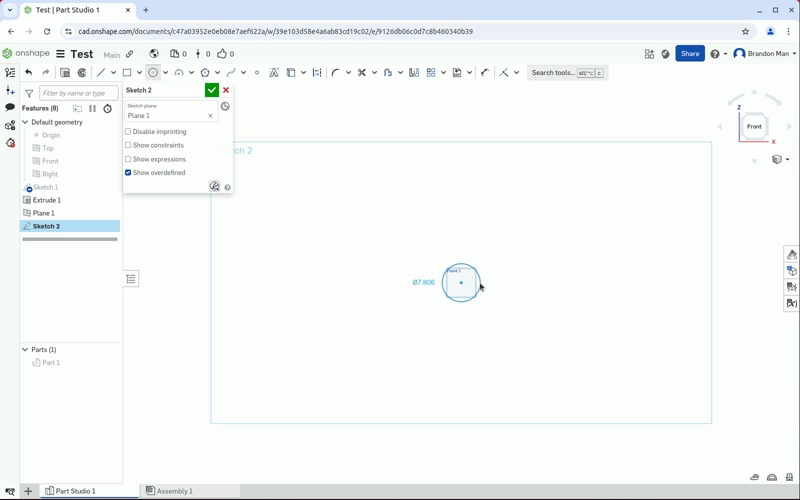
mouse_move(456, 272)
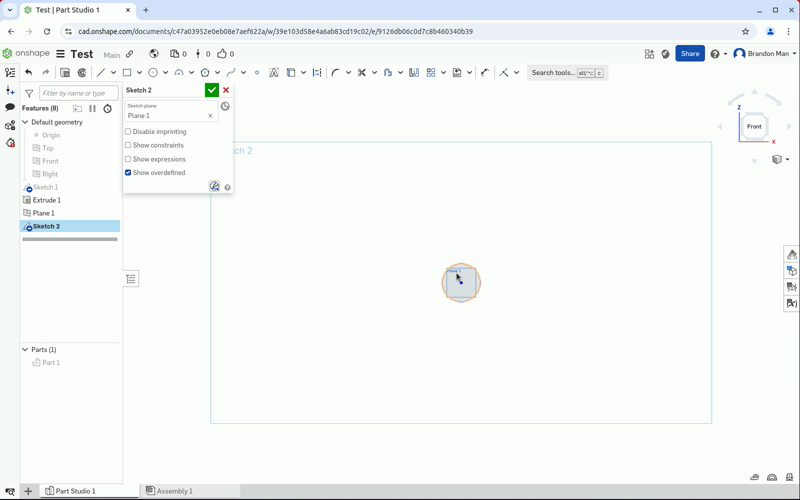
scroll(6)
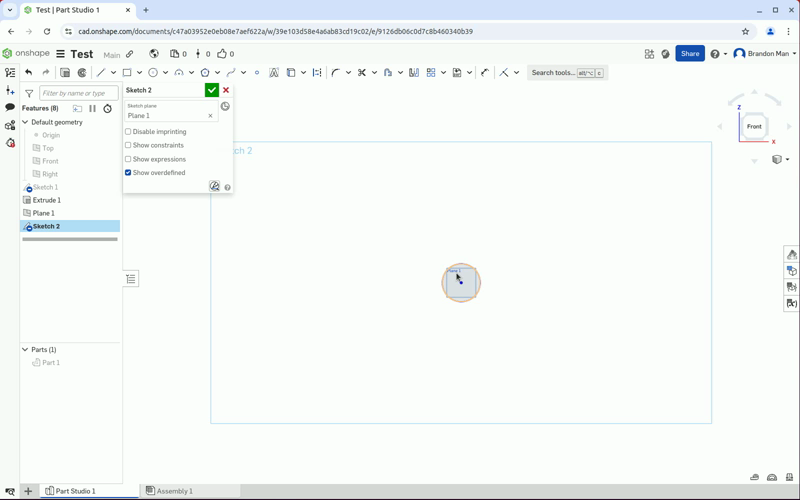
scroll(6)
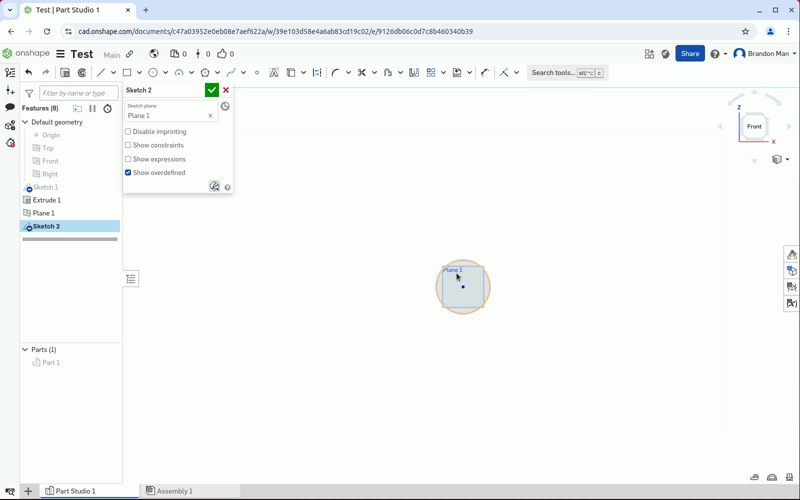
scroll(6)
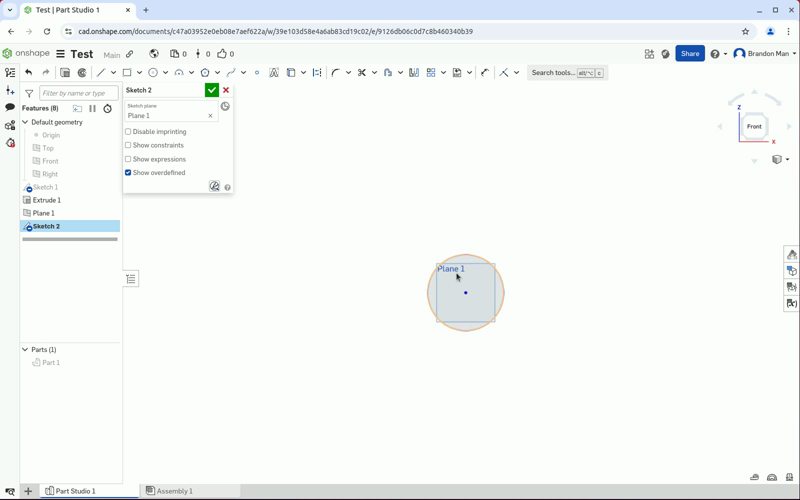
scroll(6)
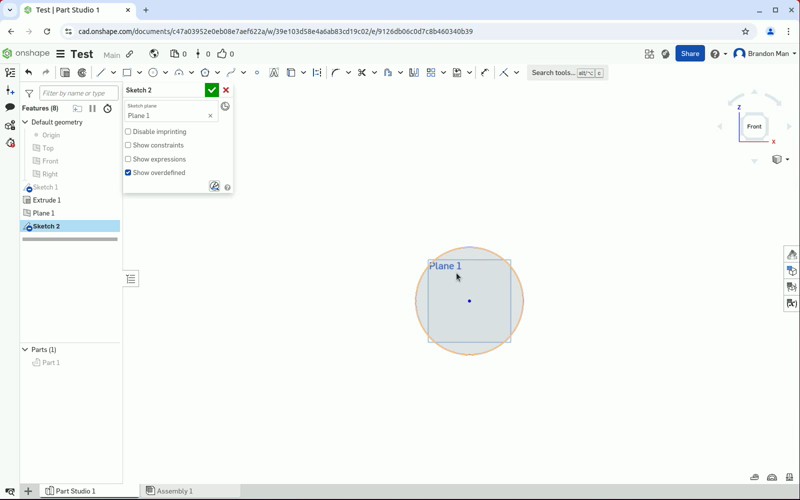
scroll(6)
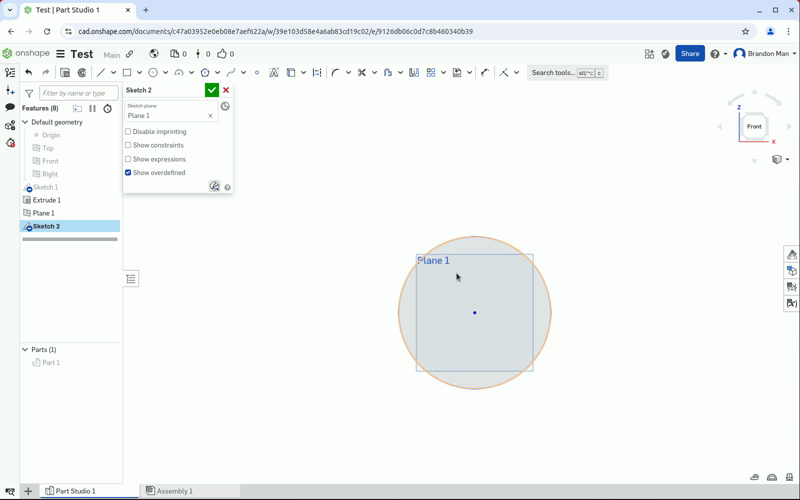
scroll(6)
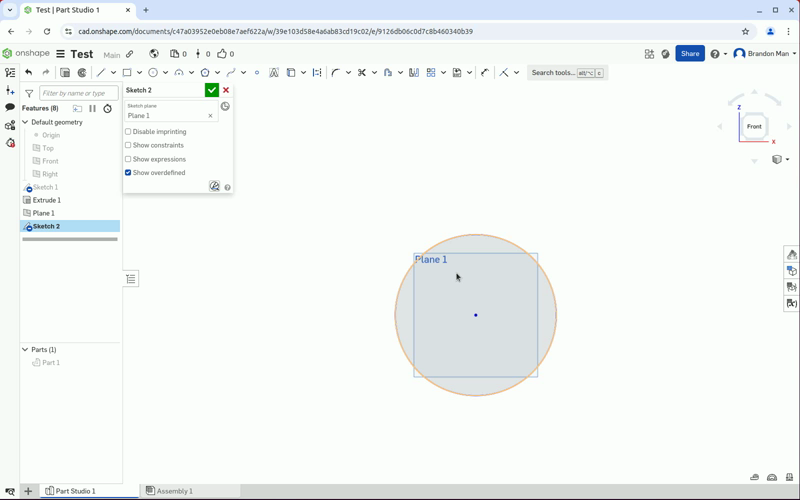
scroll(6)
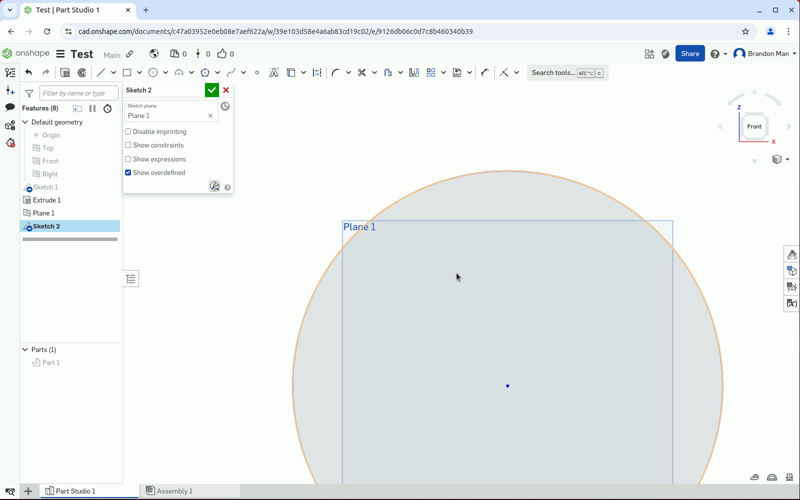
click(456, 272)
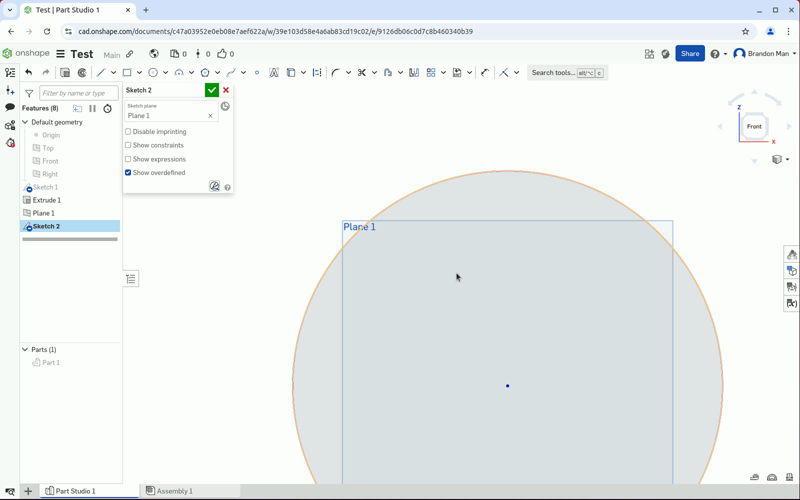
scroll(-6)
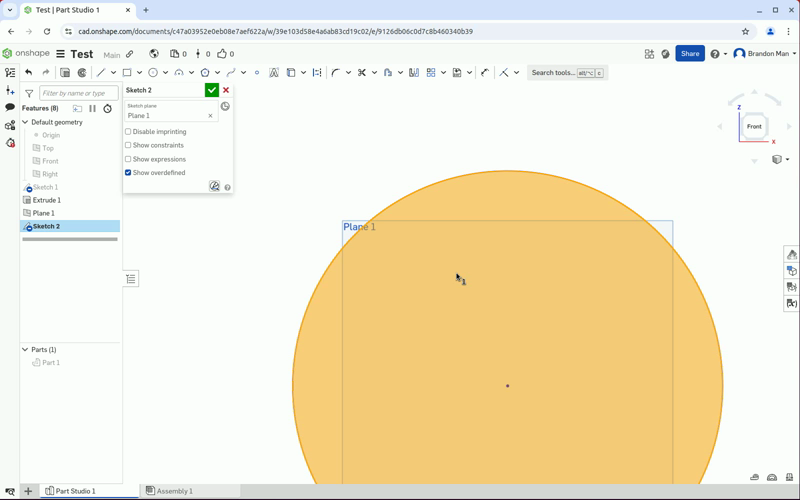
scroll(-6)
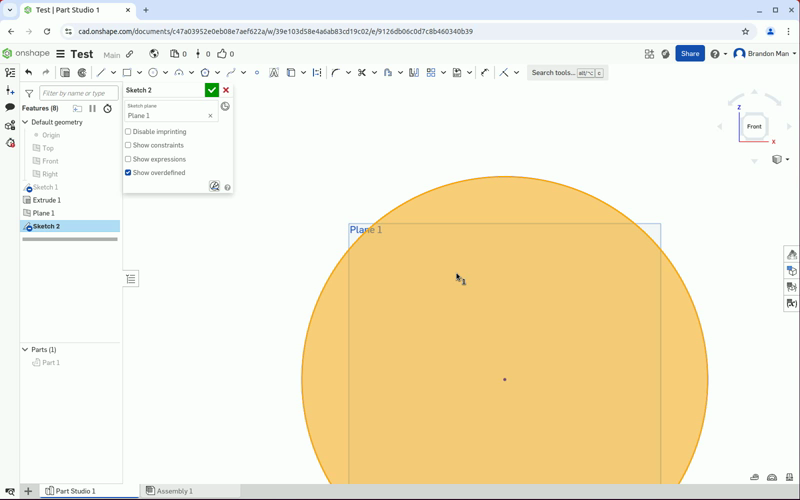
scroll(-6)
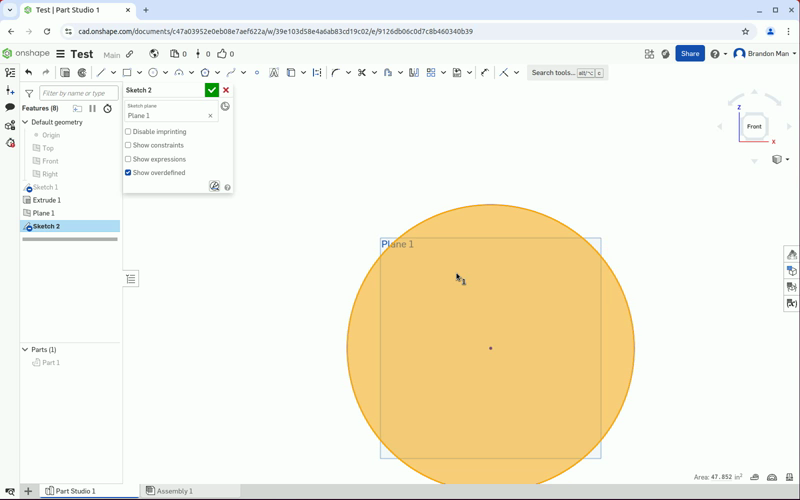
scroll(-6)
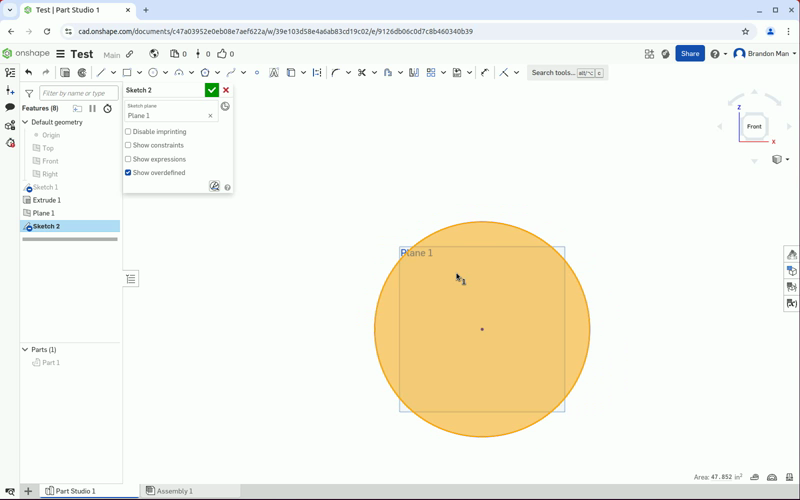
scroll(-6)
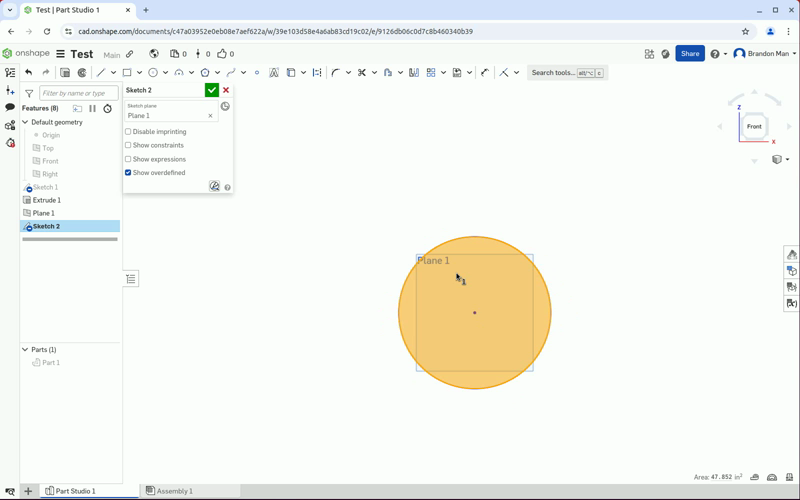
scroll(-6)
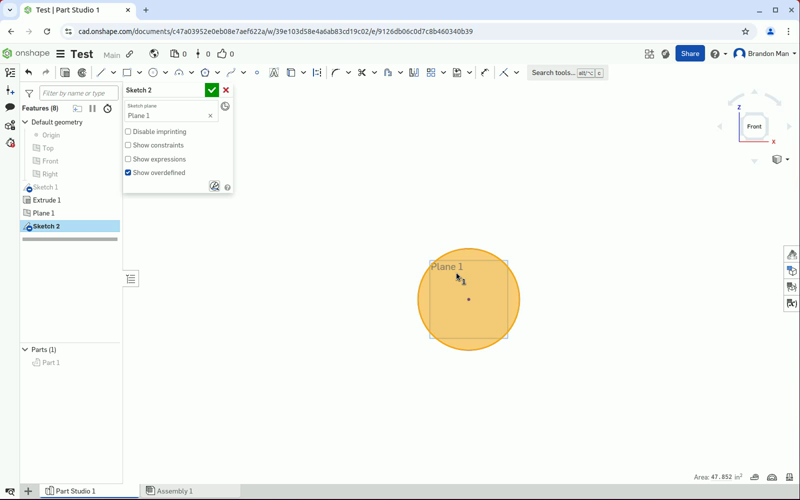
scroll(-6)
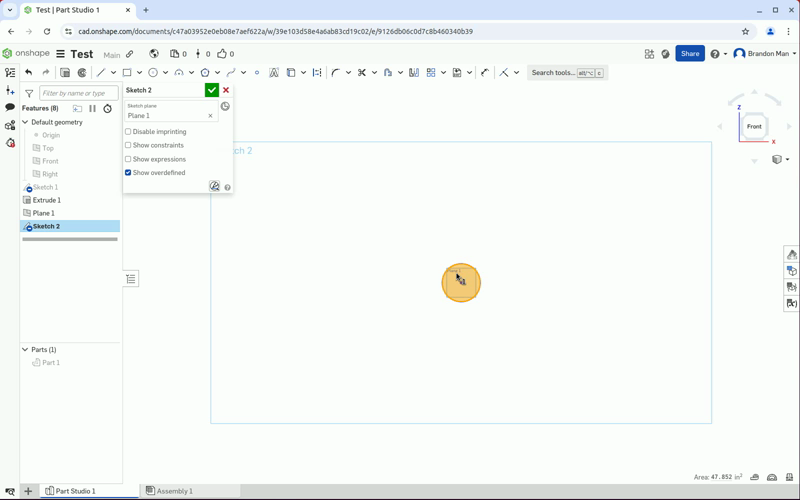
mouse_move(73, 352)
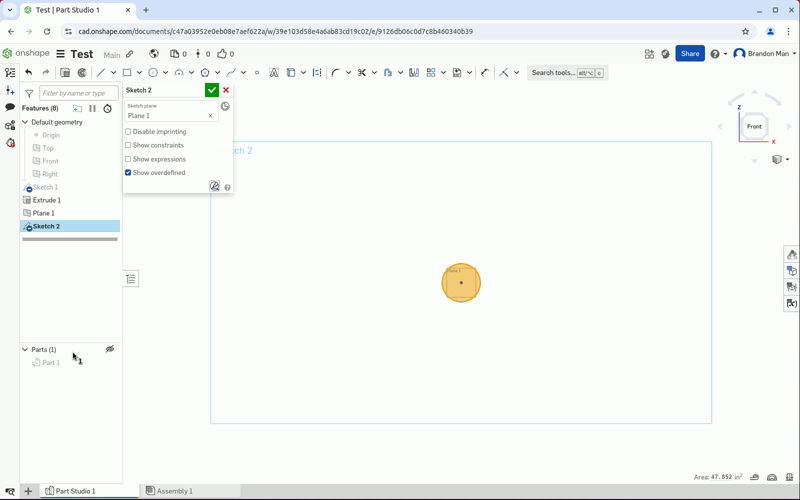
key(shift+y)
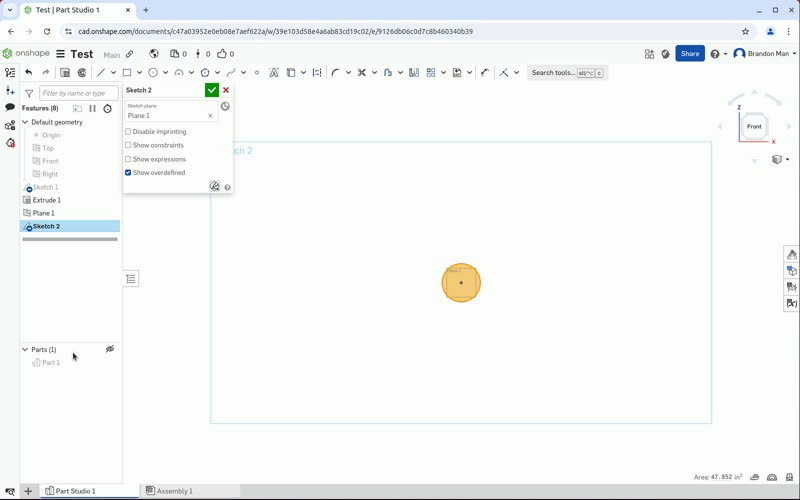
key(shift+e)
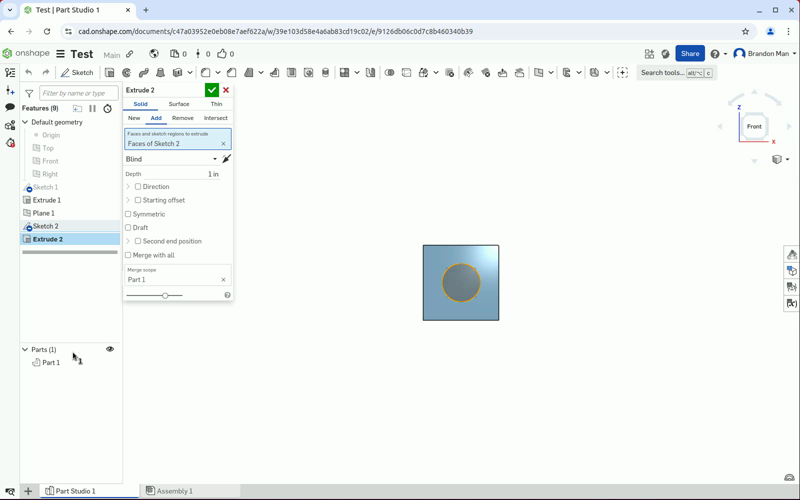
mouse_move(143, 106)
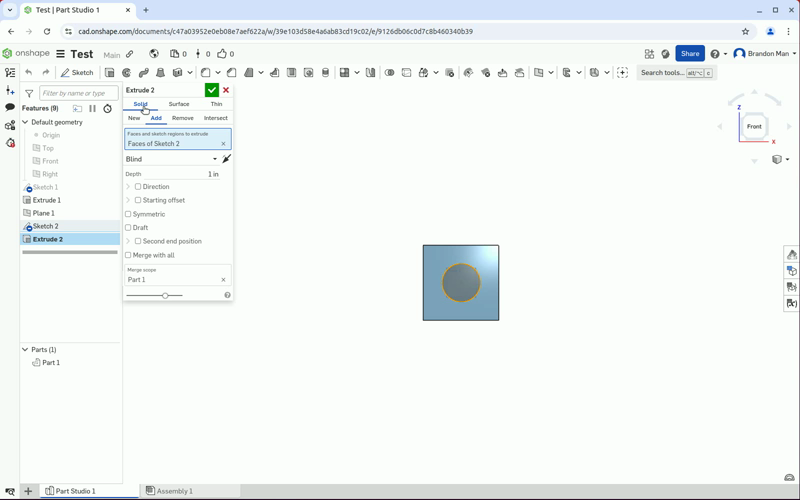
click(143, 106)
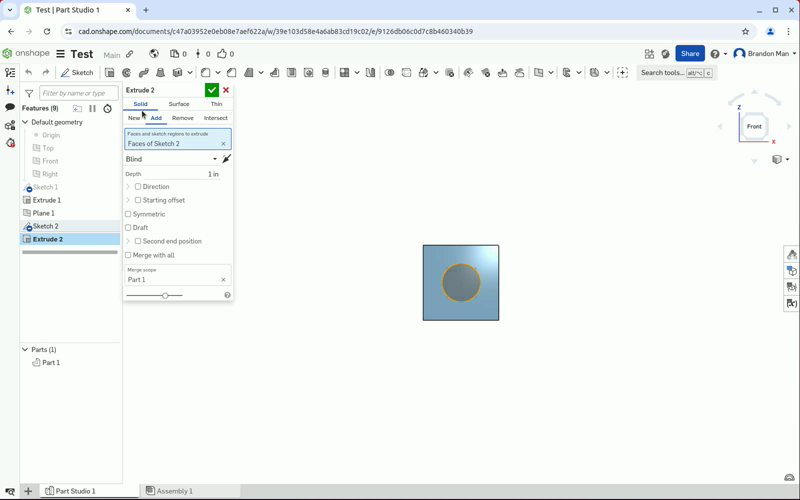
mouse_move(137, 120)
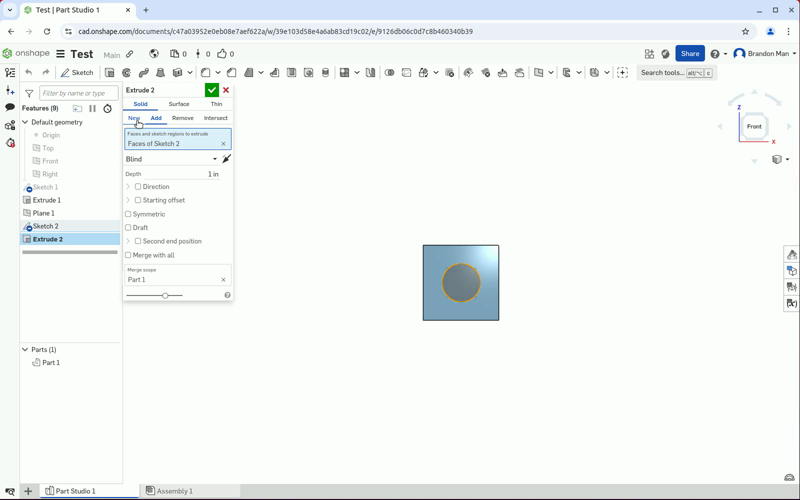
click(137, 120)
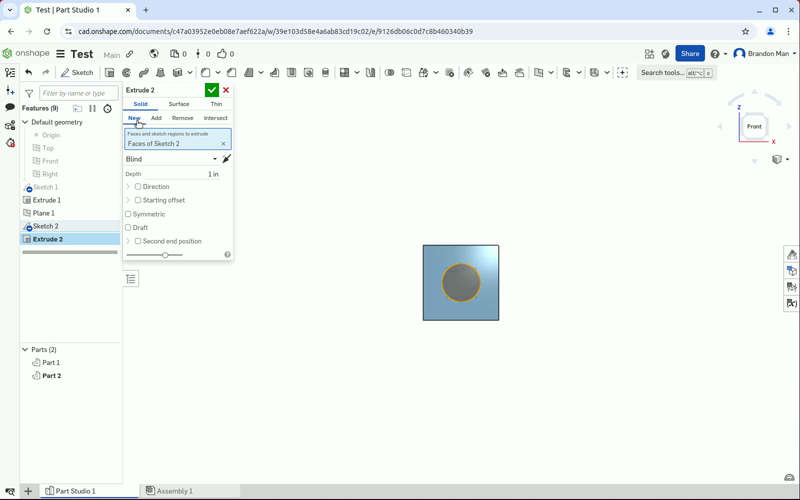
key(tab, 4)
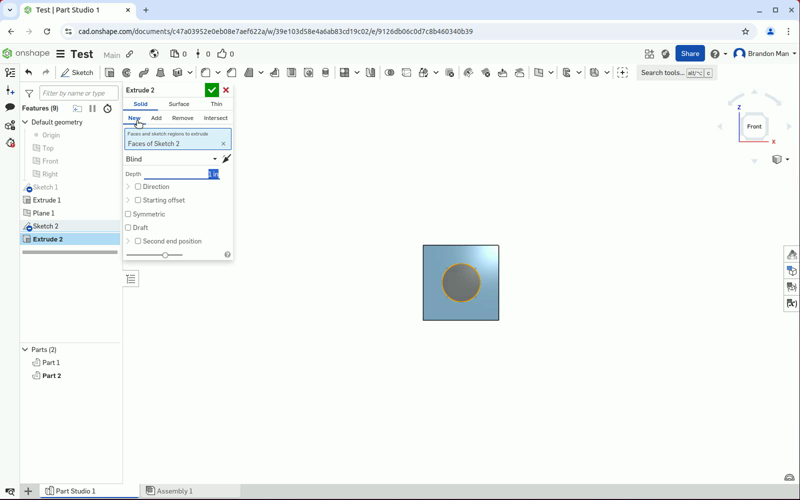
text(5.055)
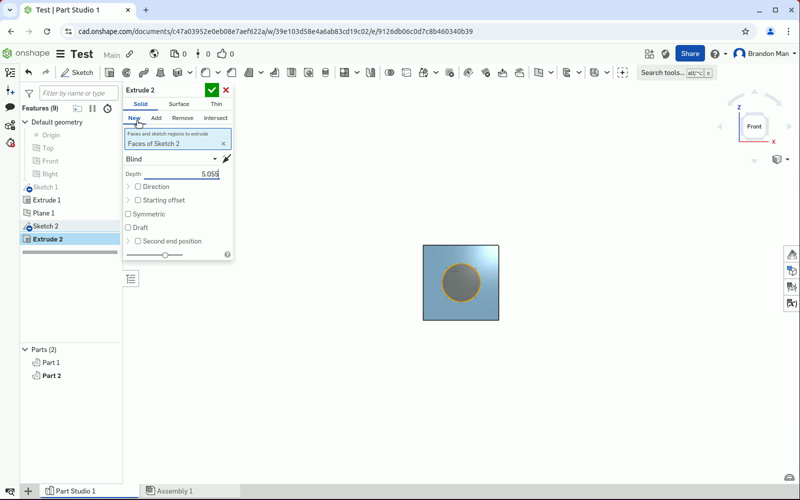
key(enter)
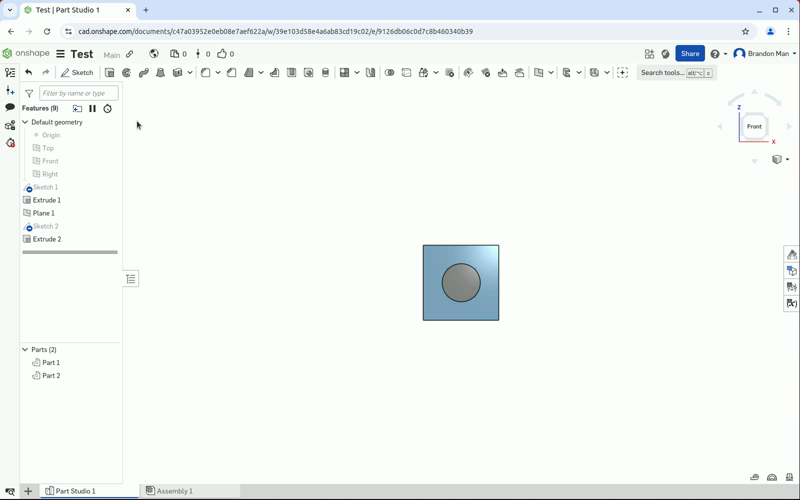
key(shift+h)
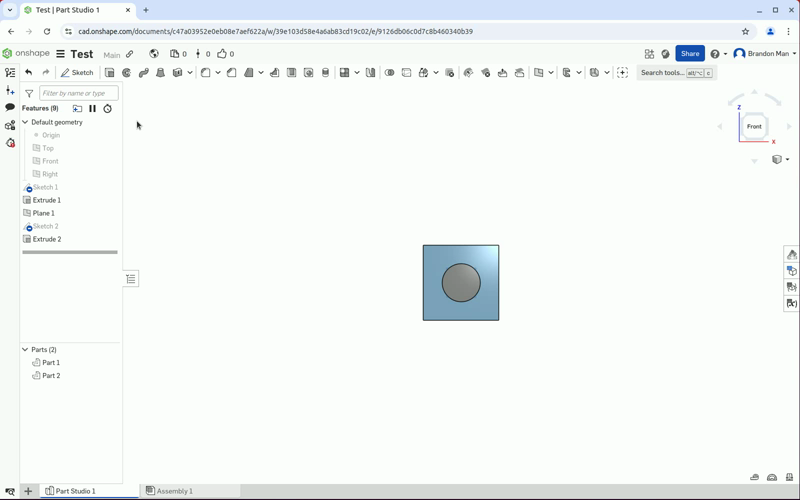
key(shift+h)
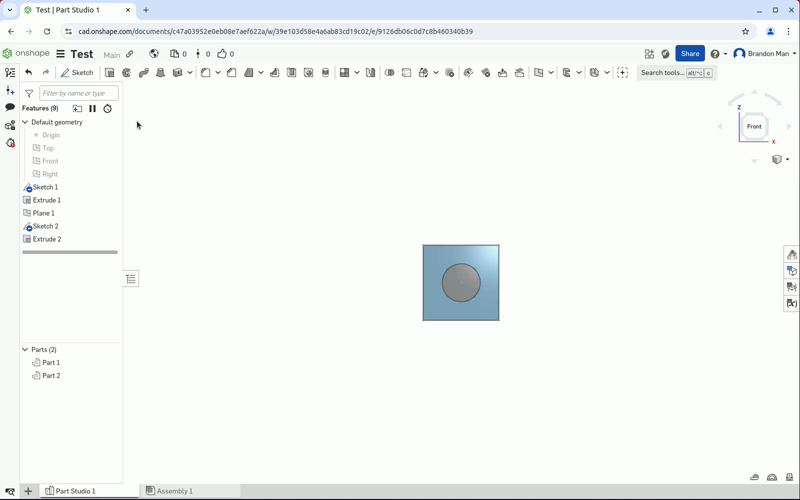
key(shift+7)
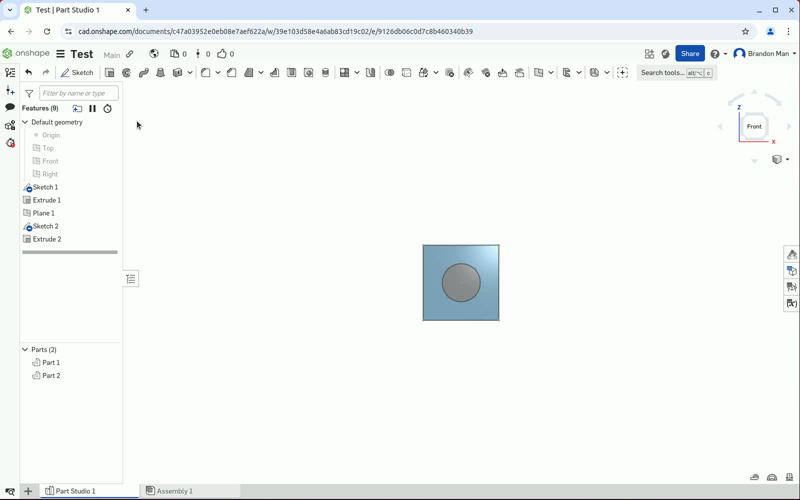
key(left, 2)
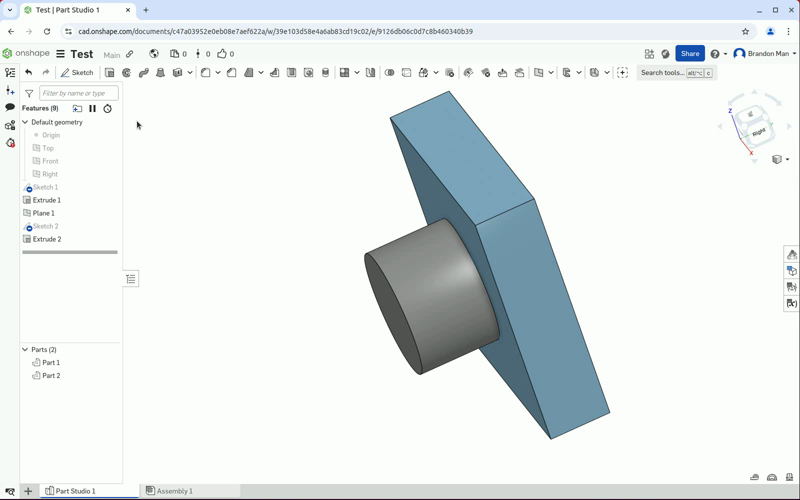
key(down, 2)
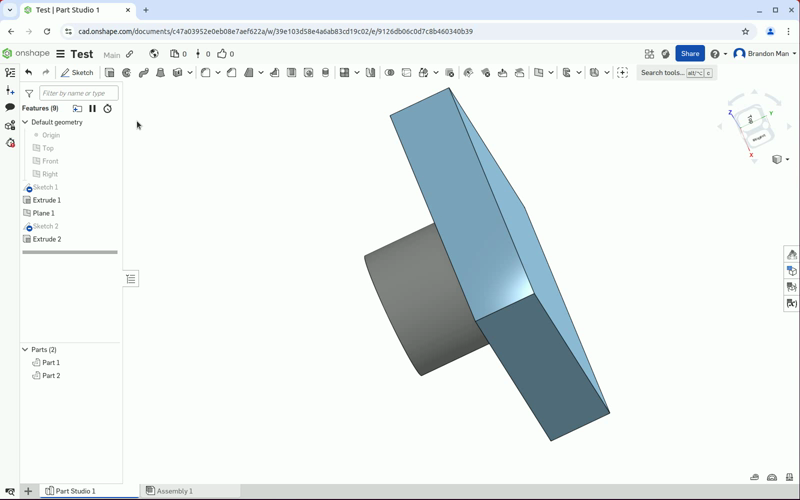
key(up, 2)
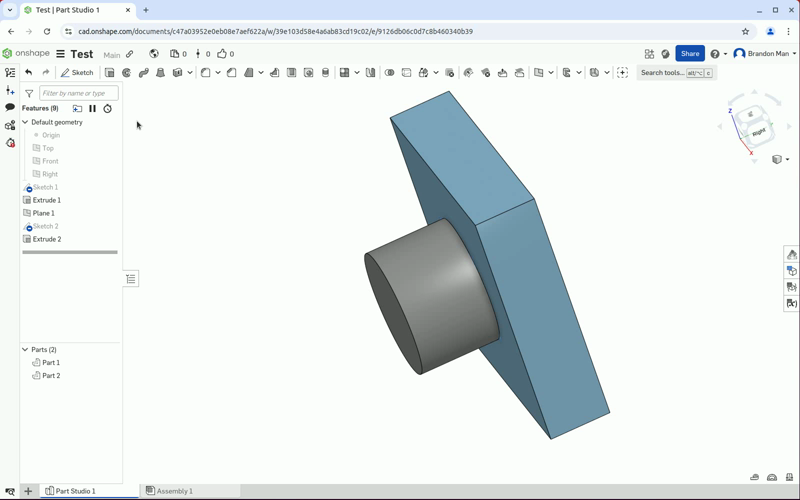
key(right, 2)
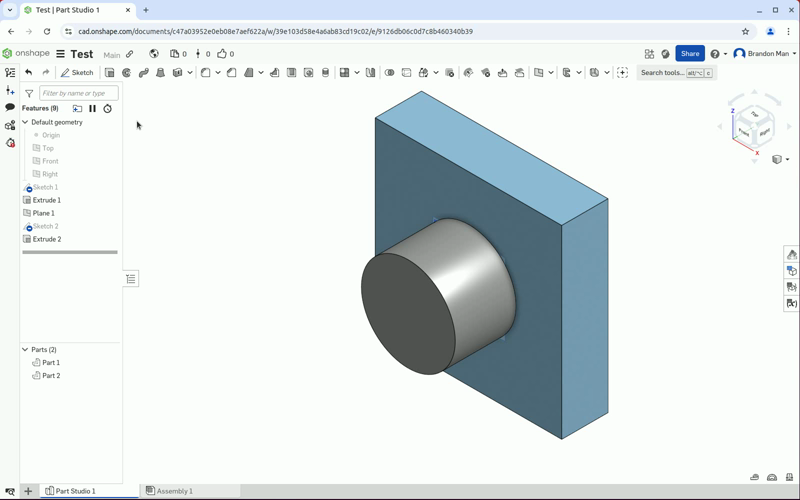
mouse_move(73, 189)
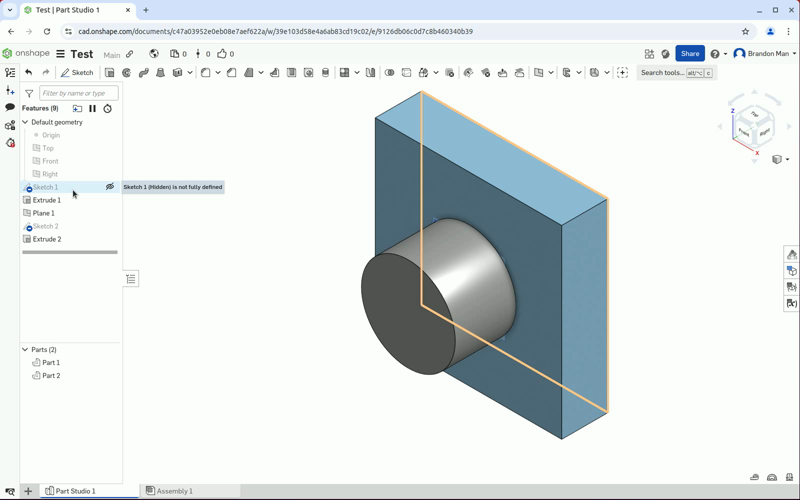
click(73, 189)